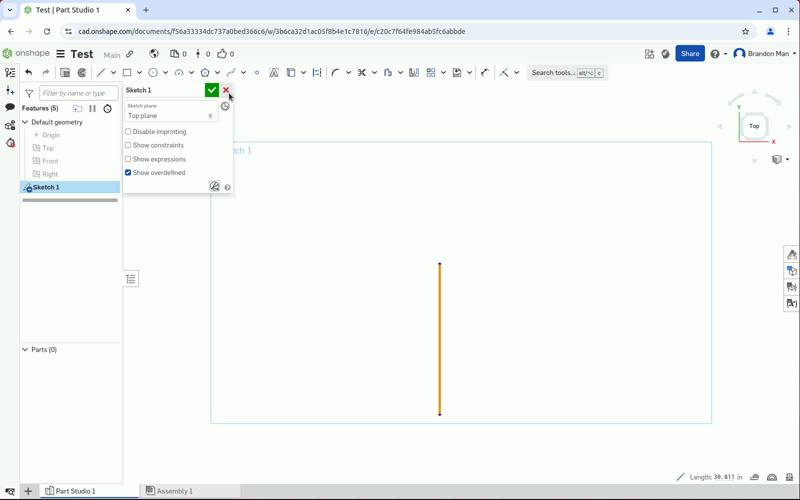
key(shift+h)
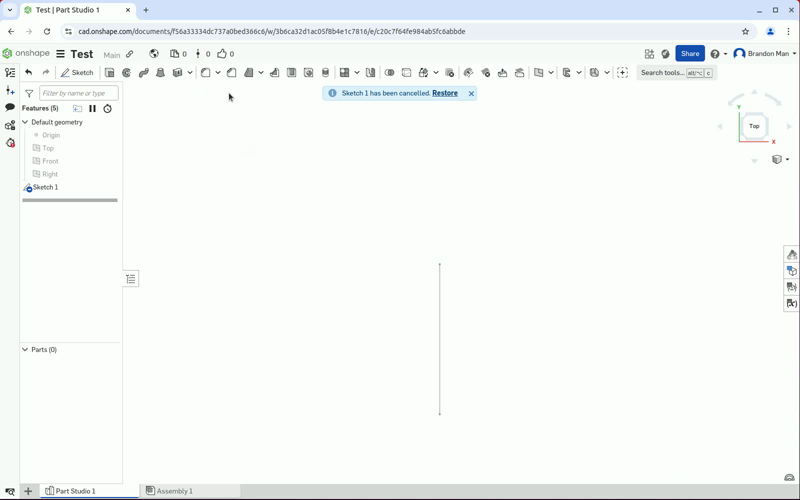
key(shift+s)
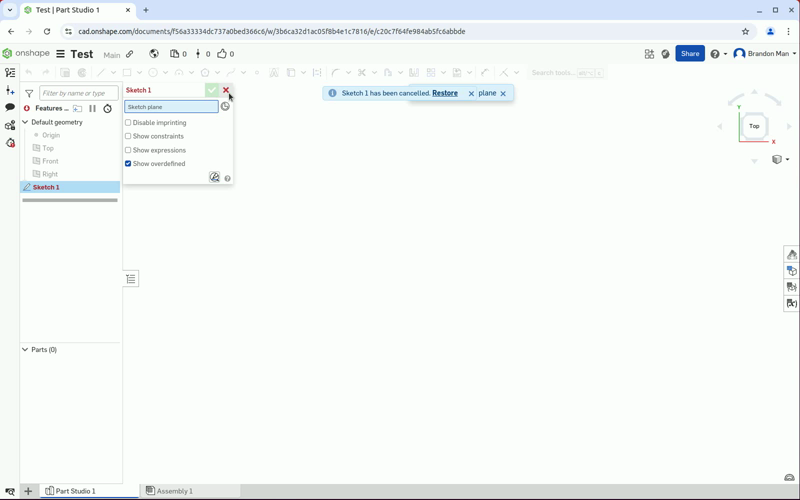
mouse_move(73, 150)
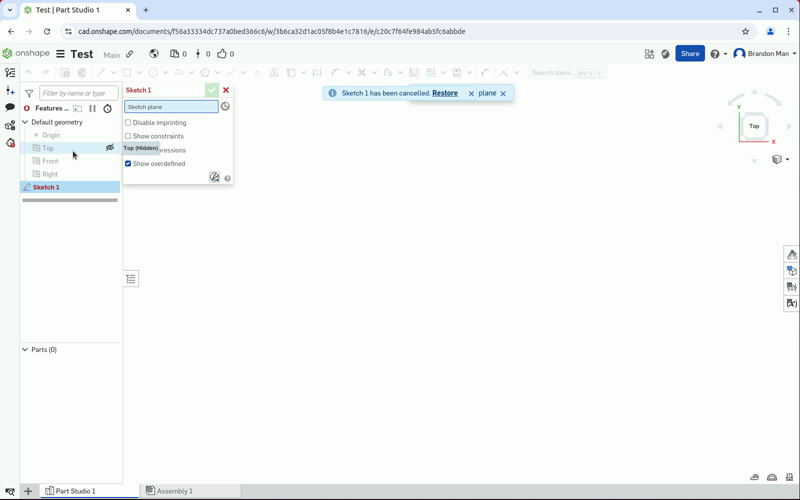
click(73, 150)
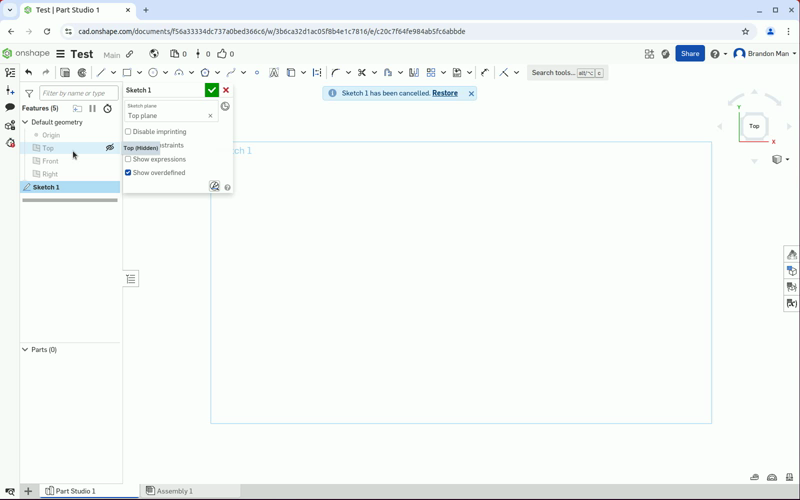
mouse_move(73, 352)
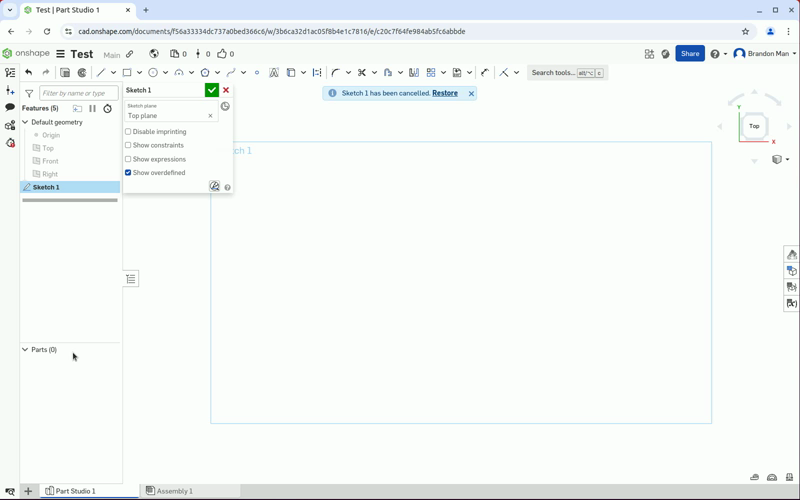
key(y)
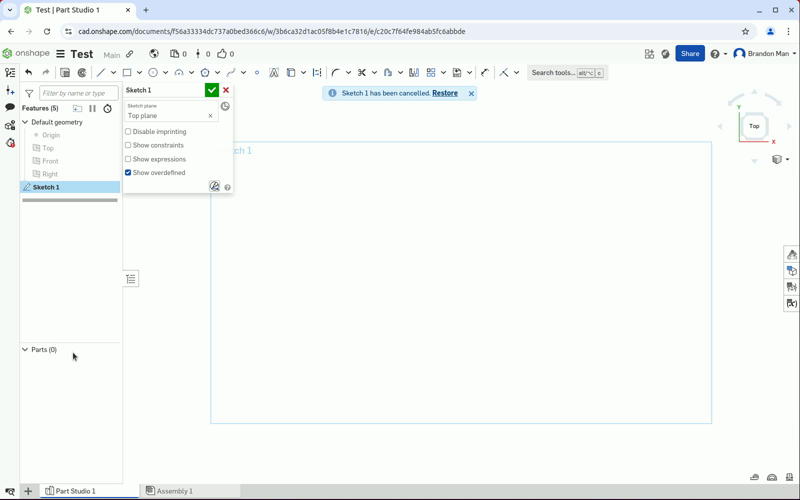
key(l)
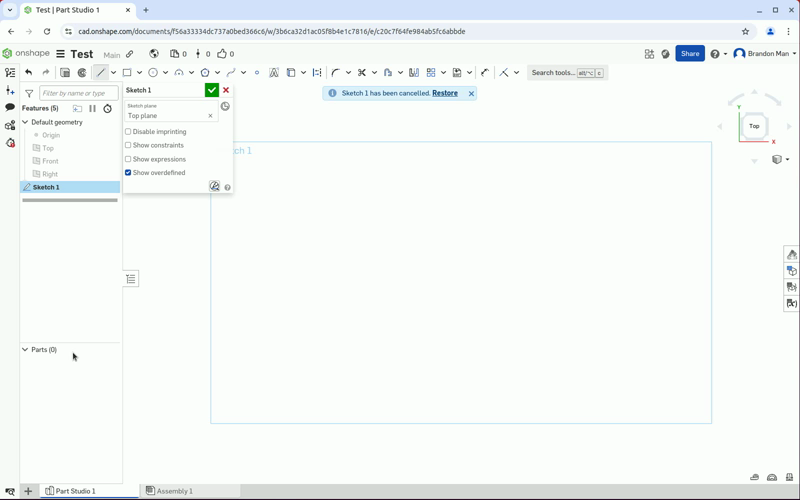
key_down(shift)
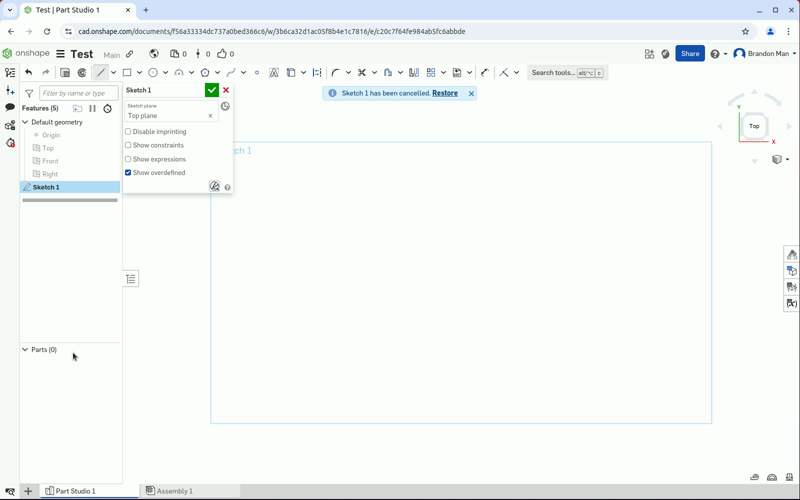
mouse_move(348, 395)
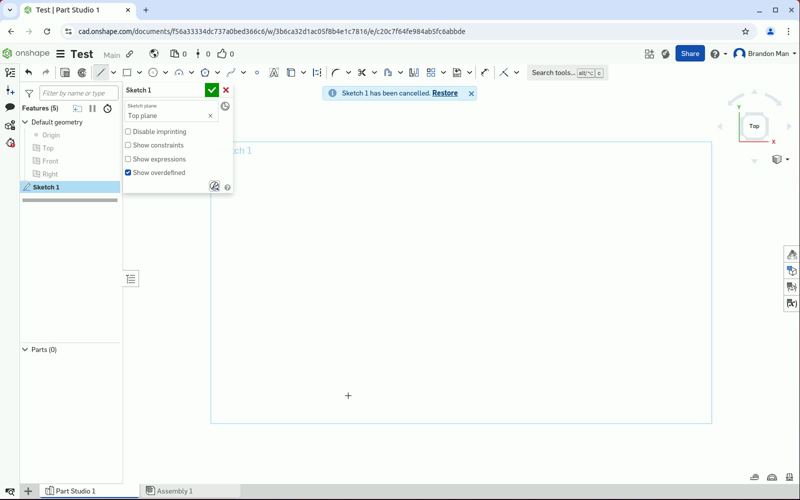
click(348, 395)
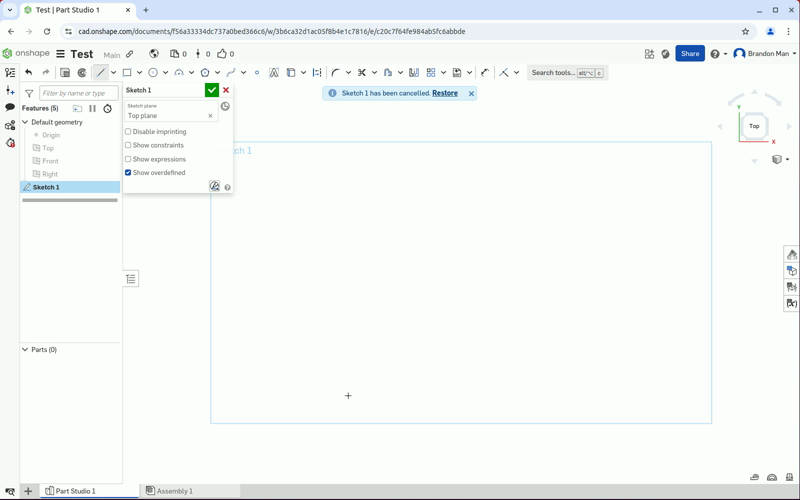
key_up(shift)
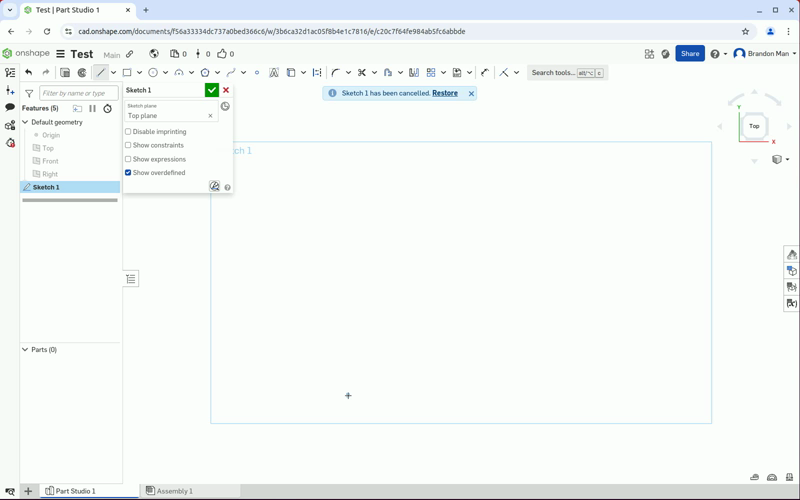
key_down(shift)
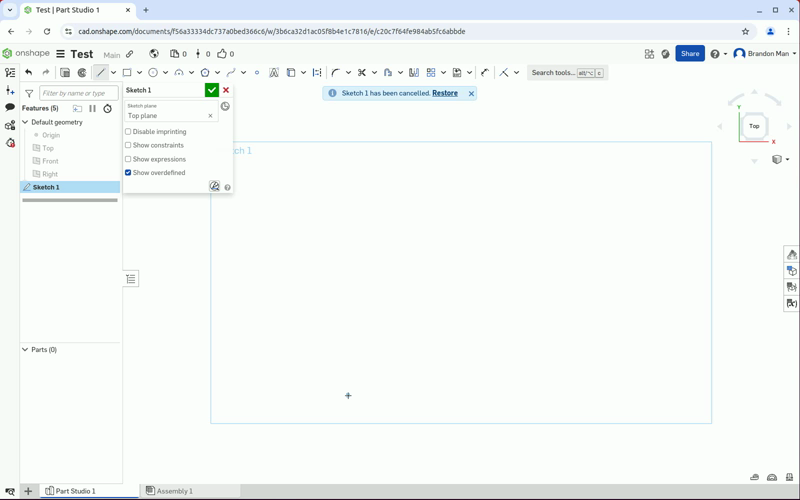
mouse_move(572, 395)
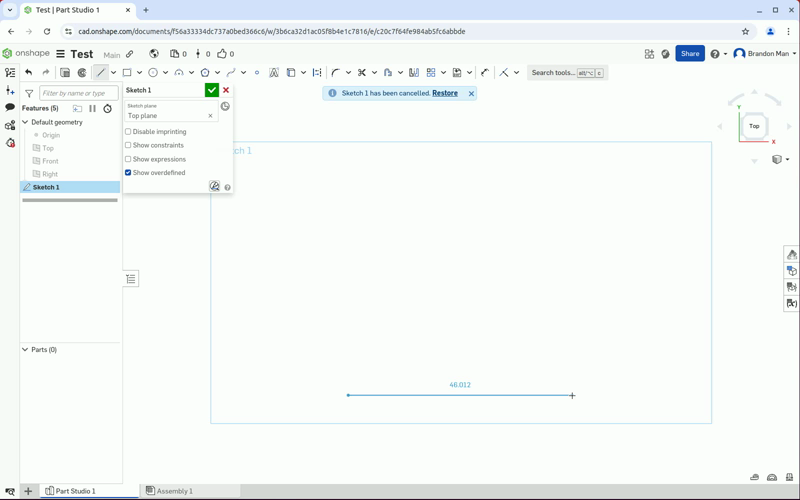
click(572, 395)
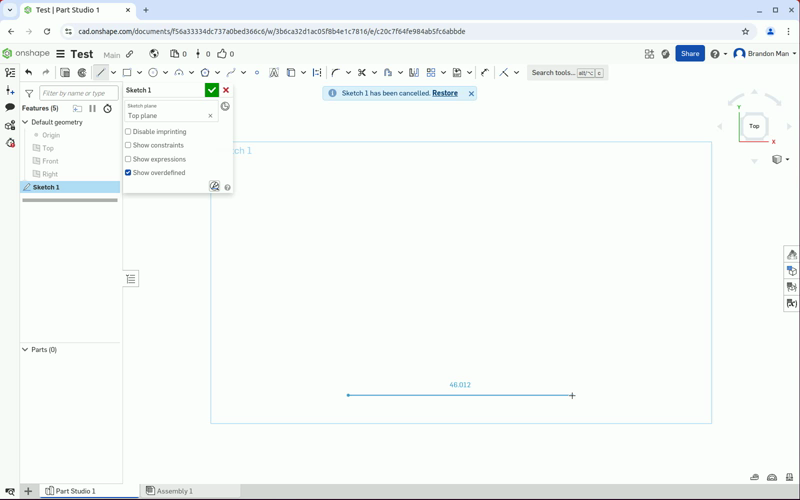
key_up(shift)
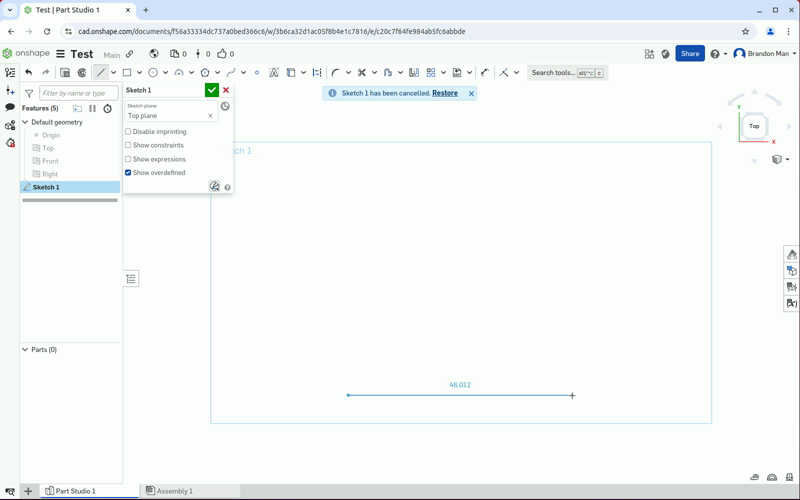
key_down(shift)
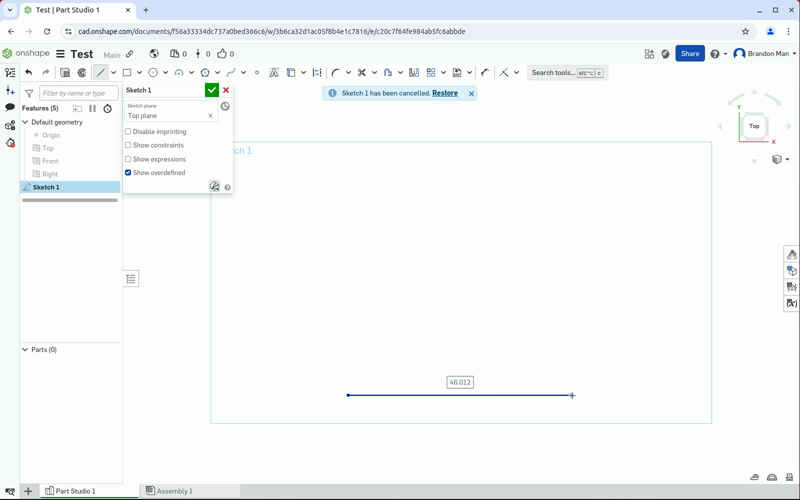
mouse_move(572, 171)
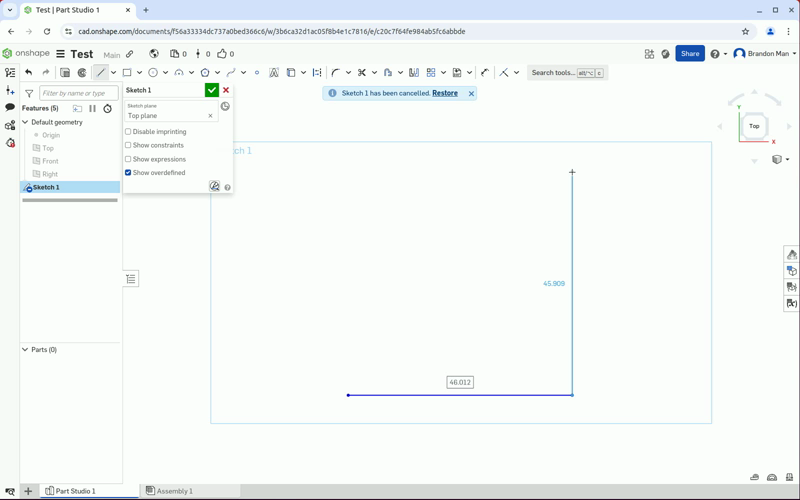
click(572, 171)
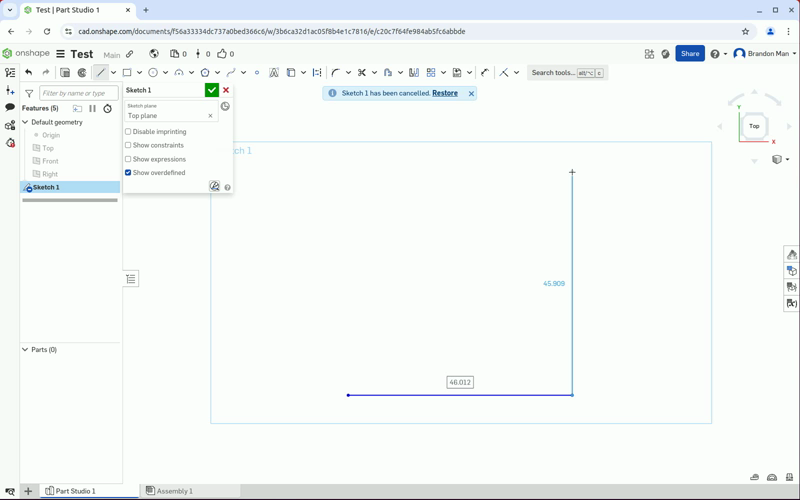
key_up(shift)
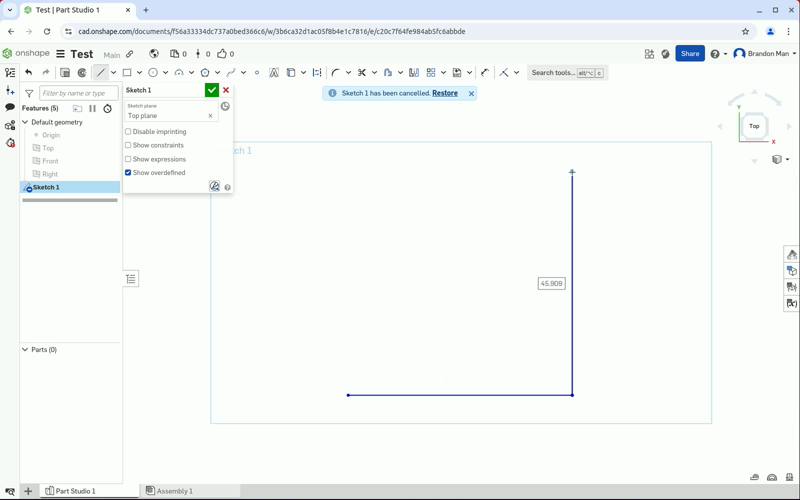
key_down(shift)
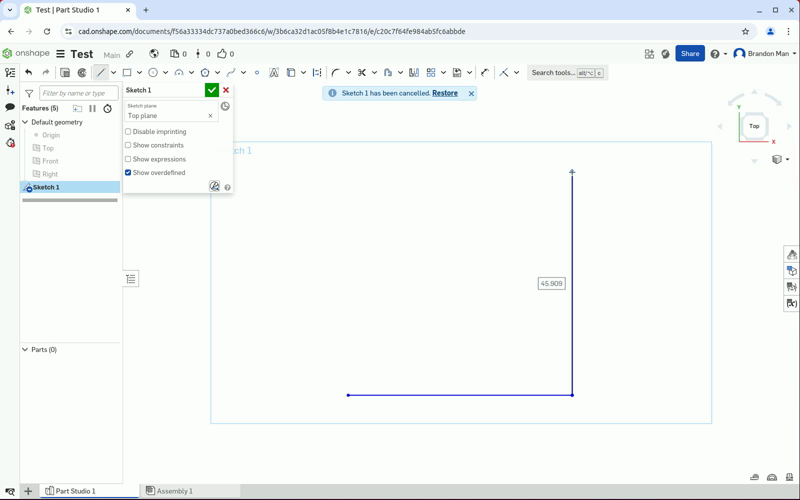
mouse_move(348, 171)
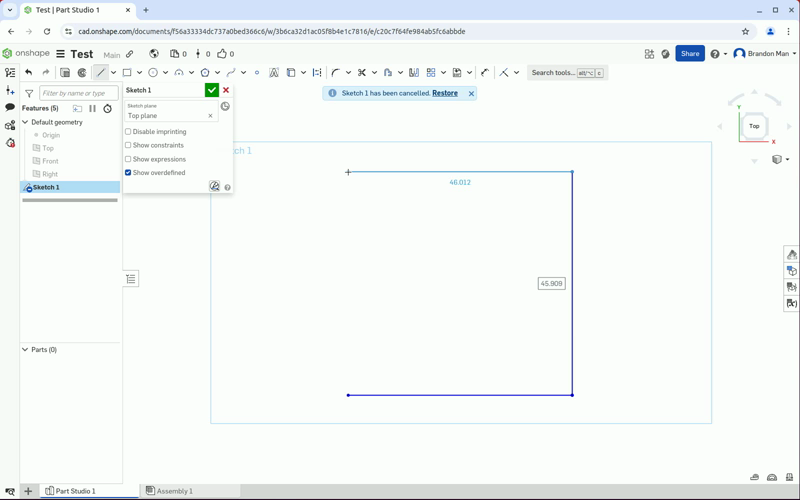
click(348, 171)
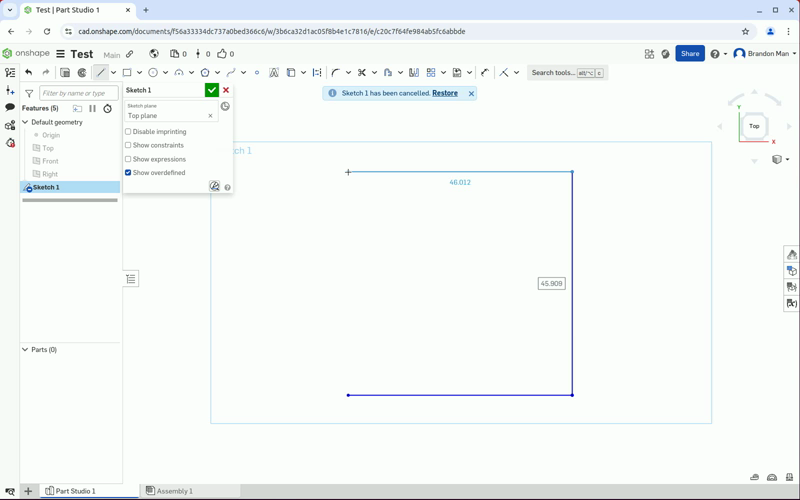
key_up(shift)
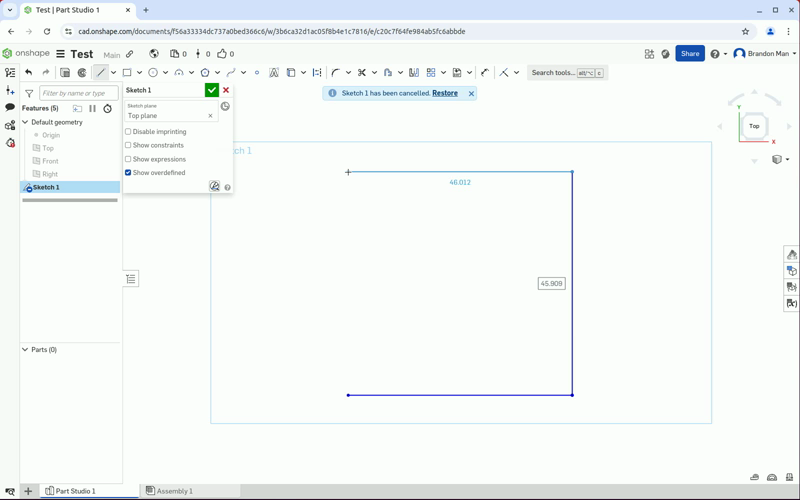
key_down(shift)
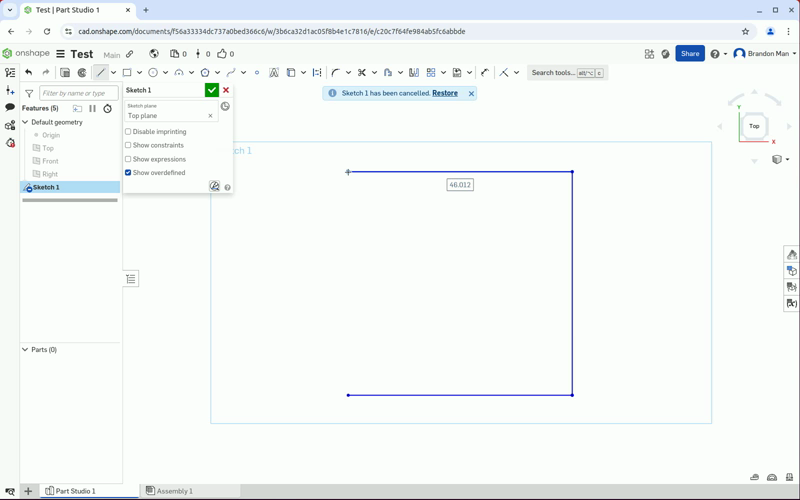
mouse_move(348, 395)
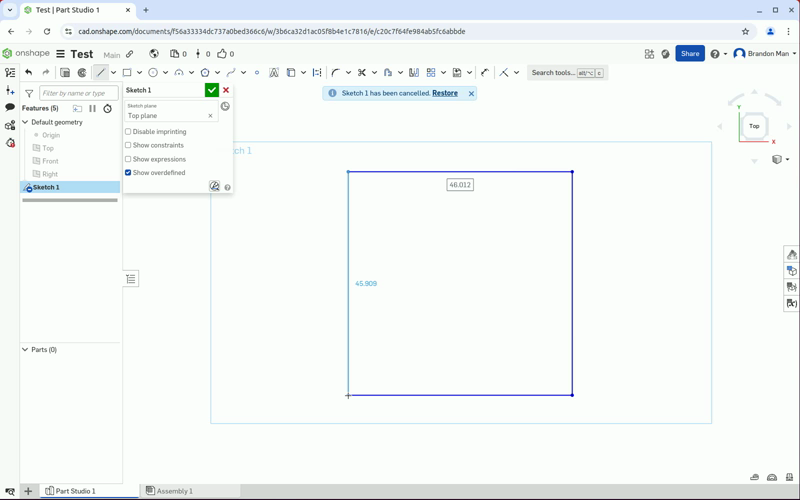
key_up(shift)
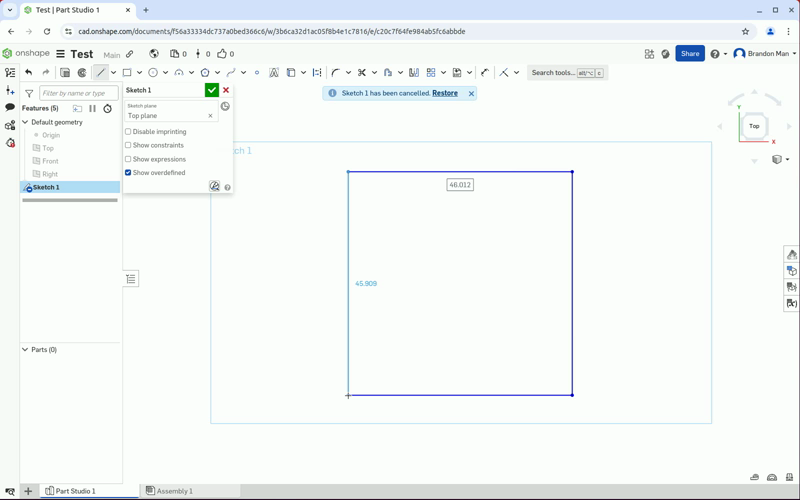
click(348, 395)
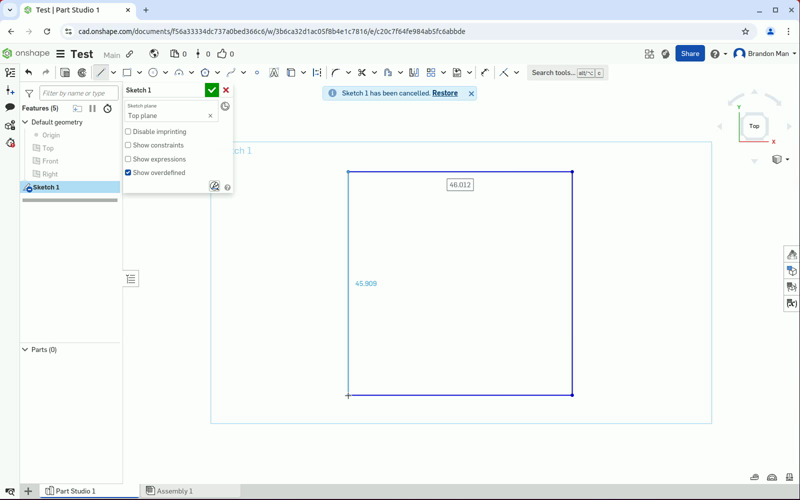
key(esc)
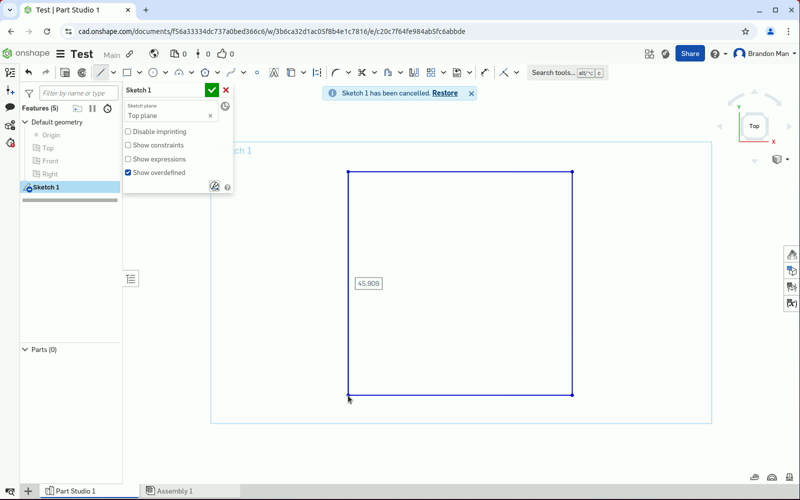
mouse_move(534, 360)
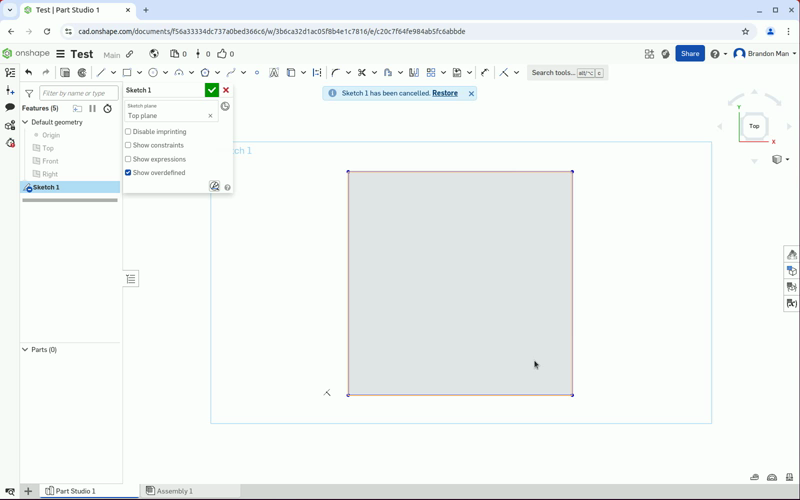
click(534, 360)
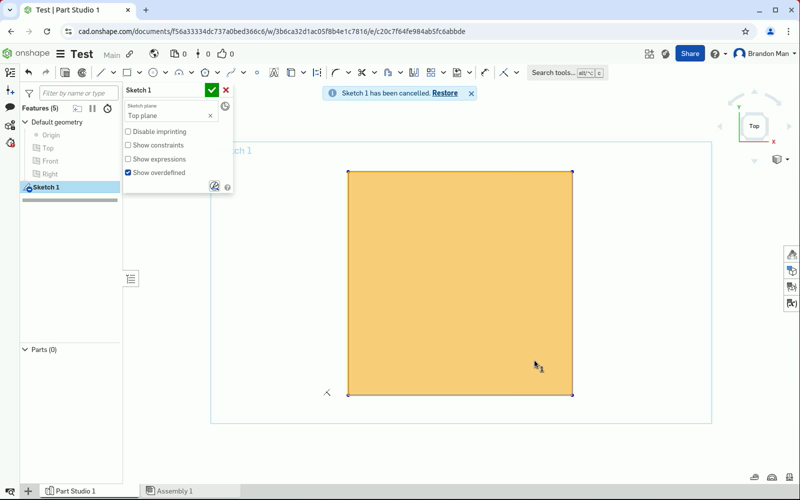
mouse_move(73, 352)
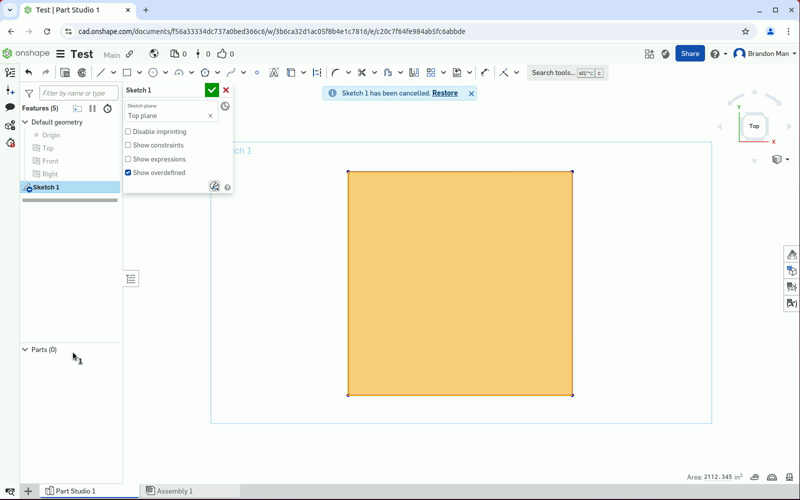
key(shift+y)
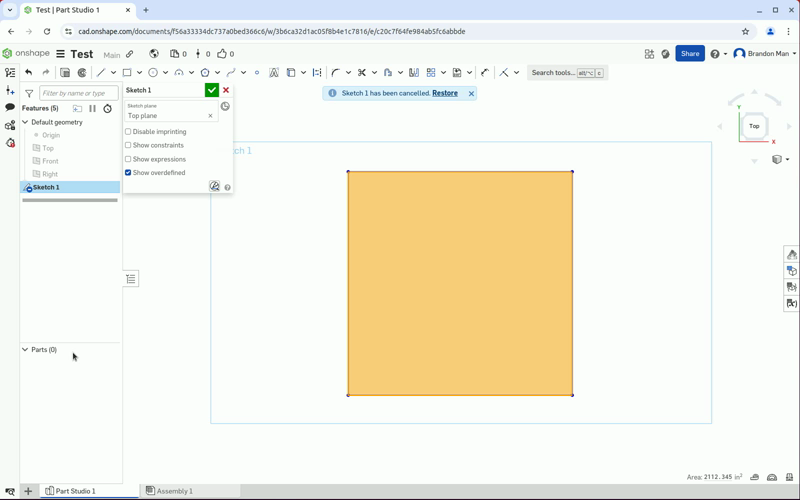
key(shift+e)
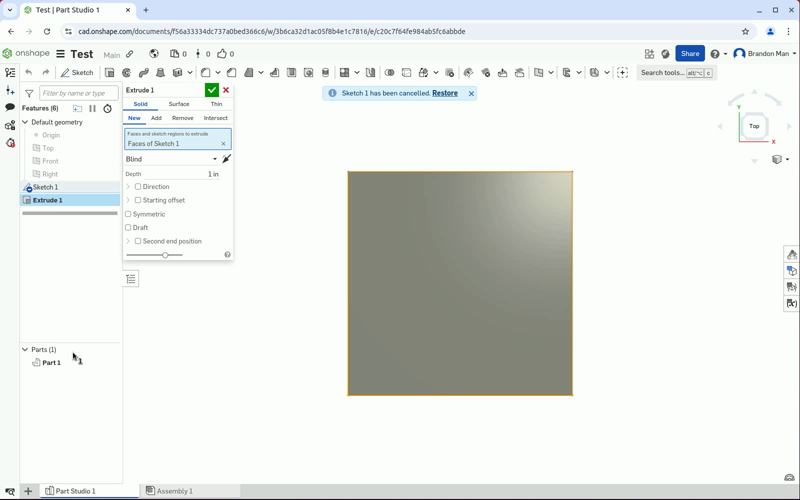
mouse_move(143, 106)
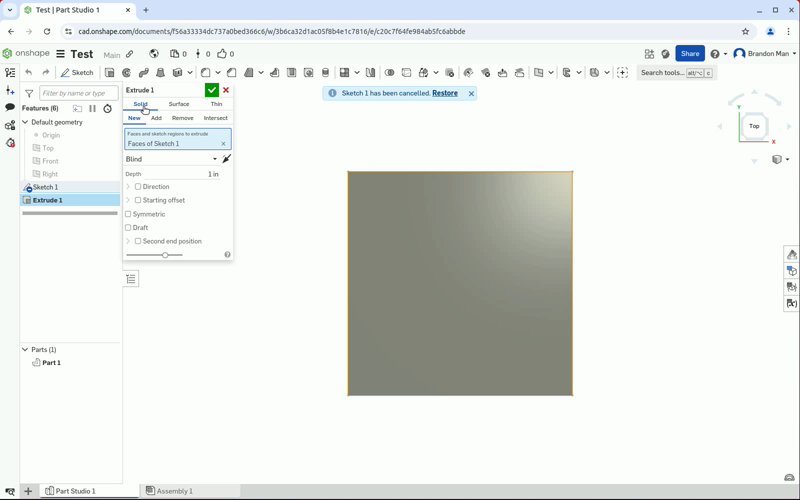
click(143, 106)
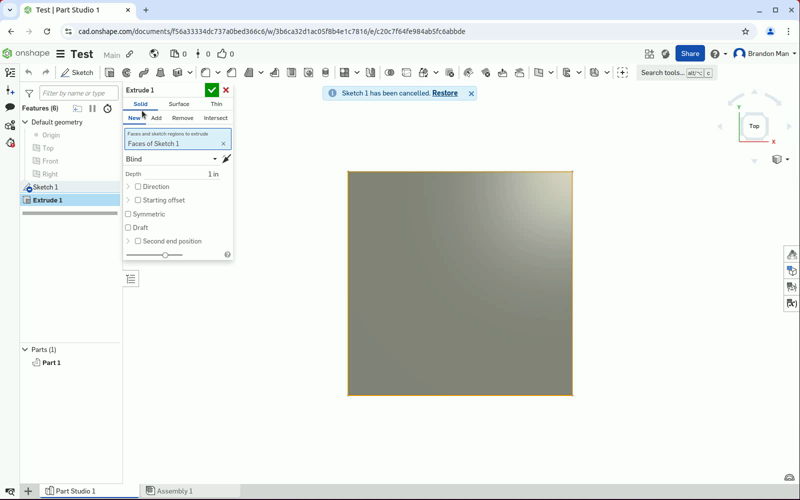
mouse_move(137, 120)
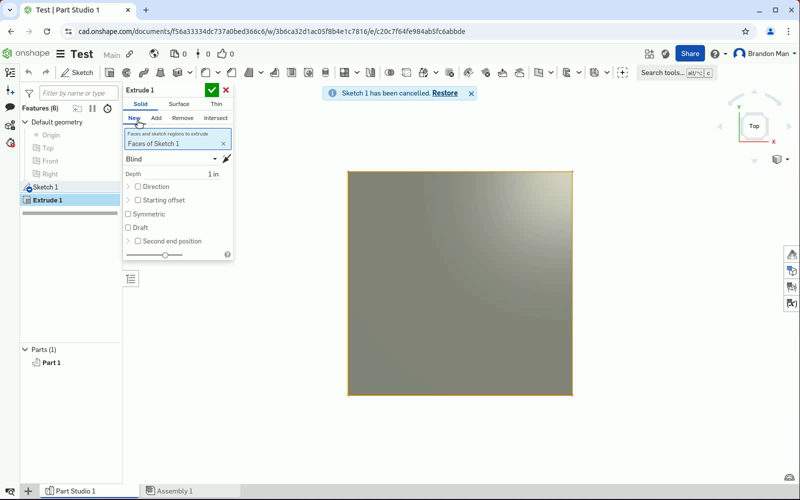
click(137, 120)
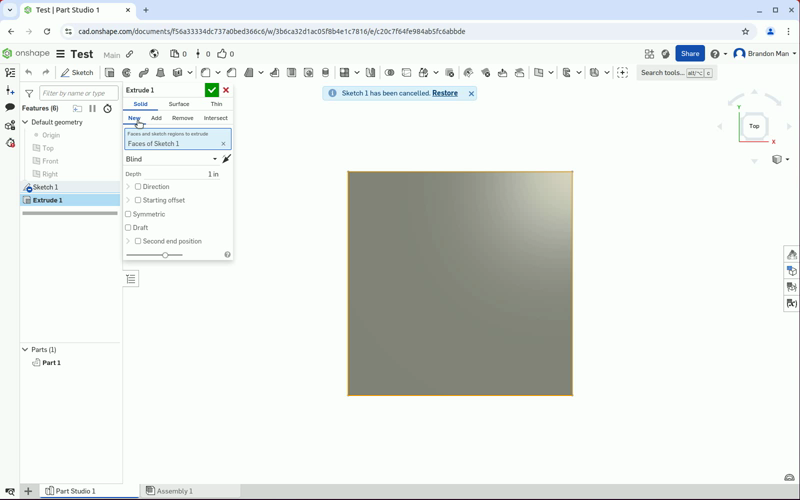
key(tab, 4)
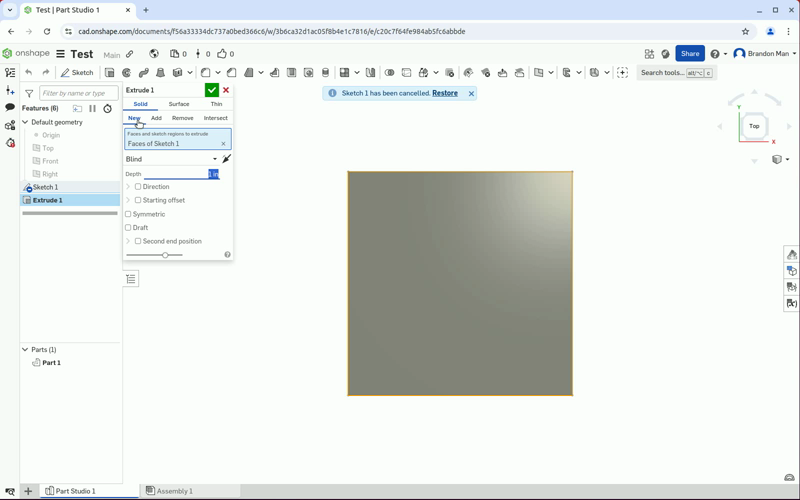
text(4.574)
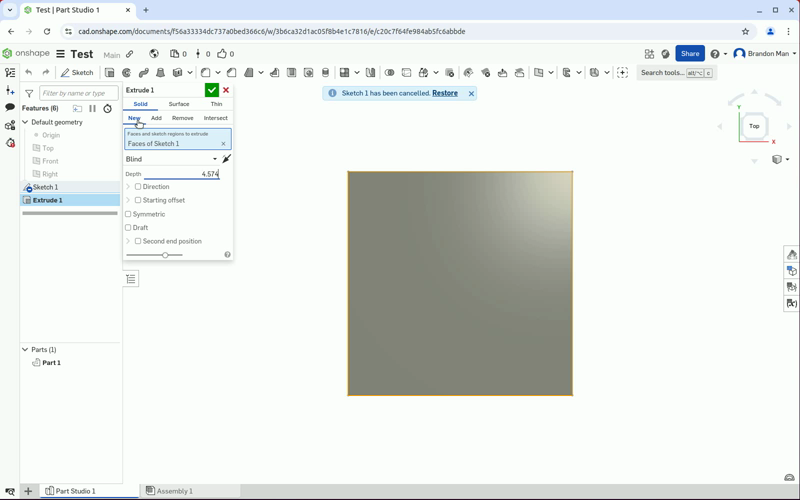
key(enter)
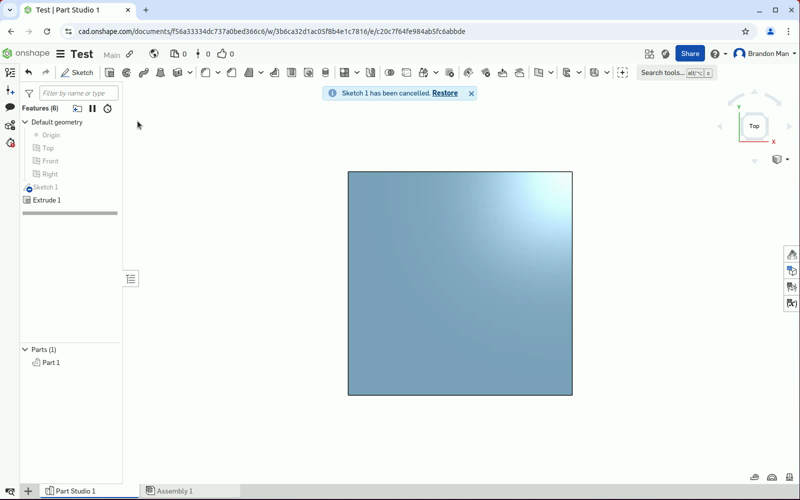
key(shift+h)
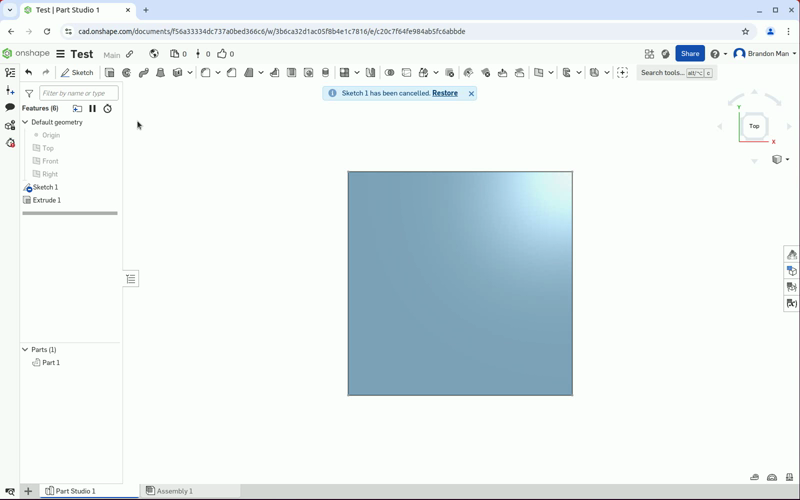
key(shift+h)
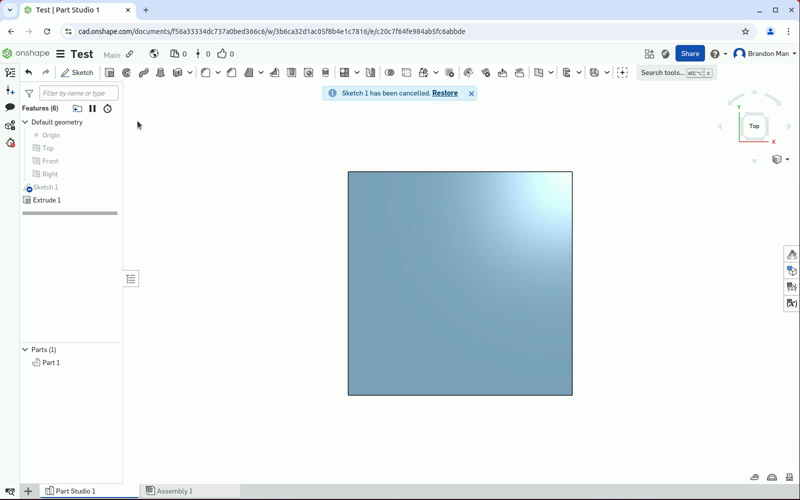
mouse_move(73, 189)
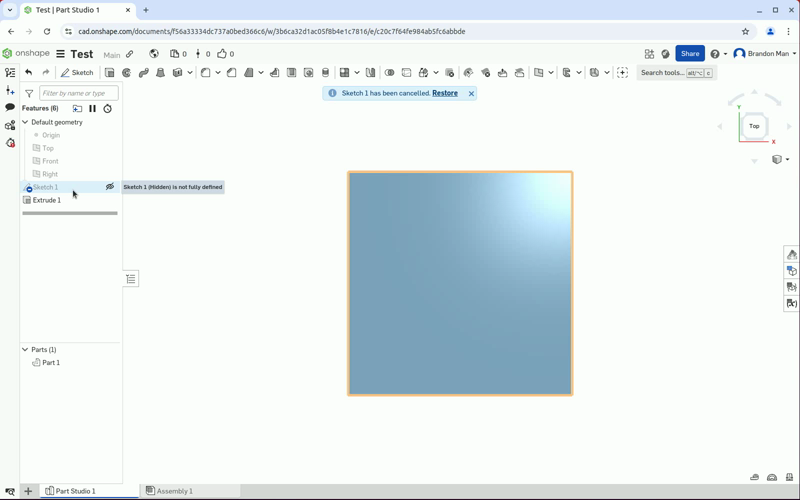
click(73, 189)
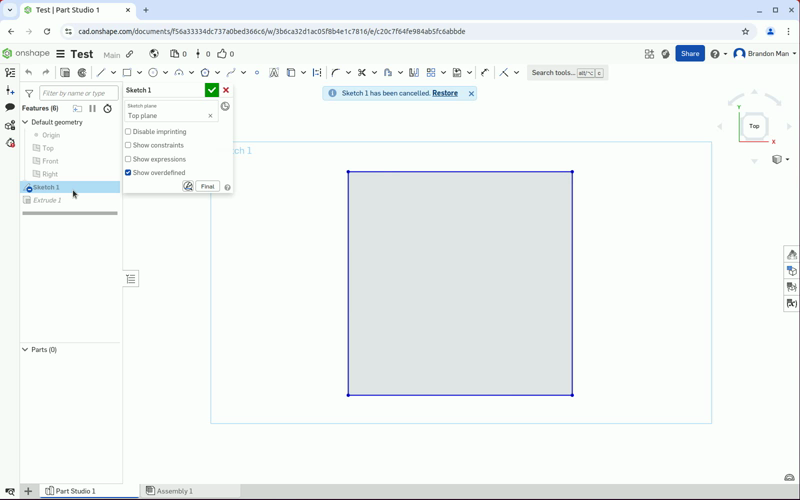
mouse_move(229, 92)
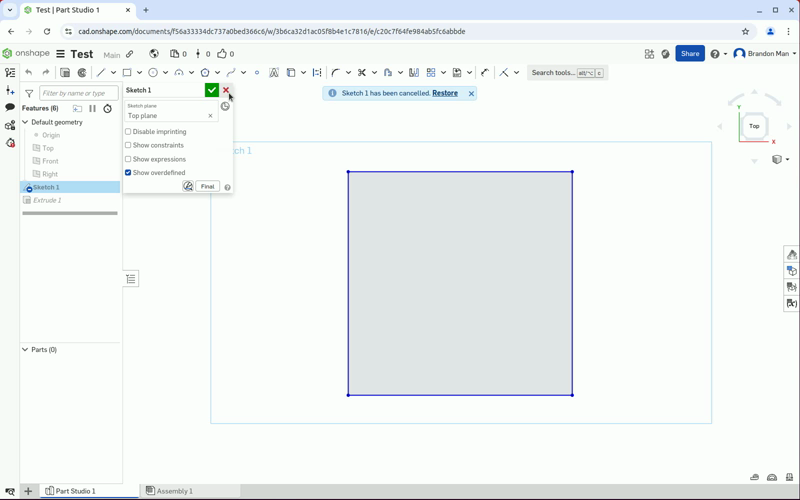
click(229, 92)
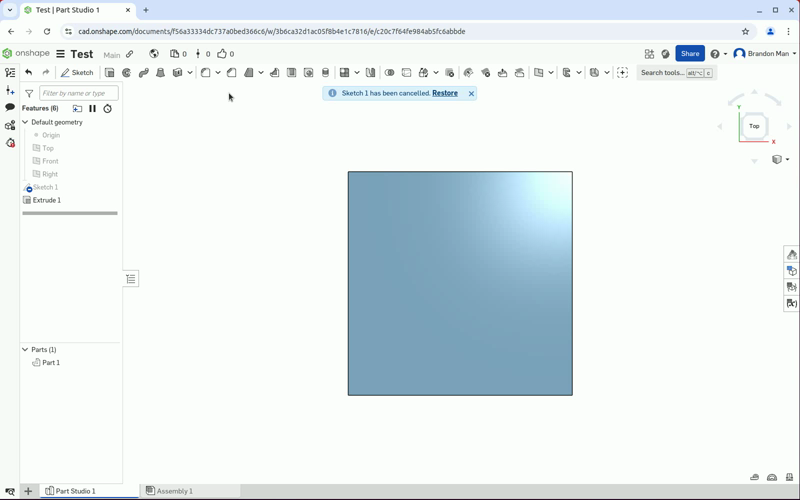
mouse_move(73, 352)
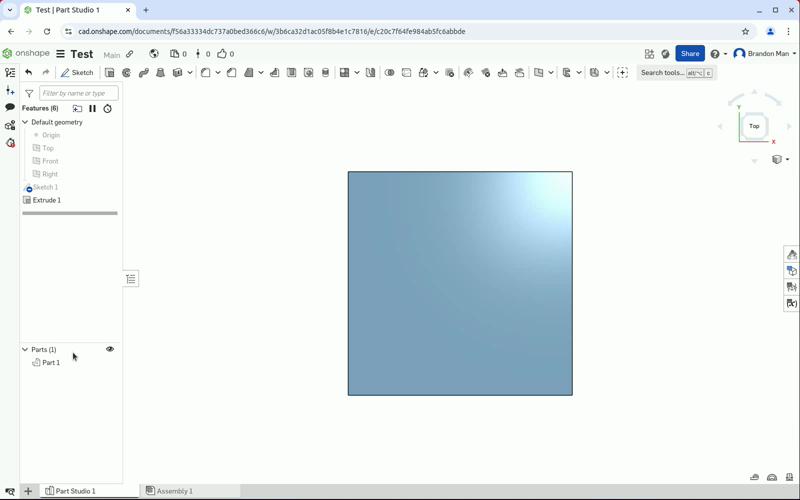
key(y)
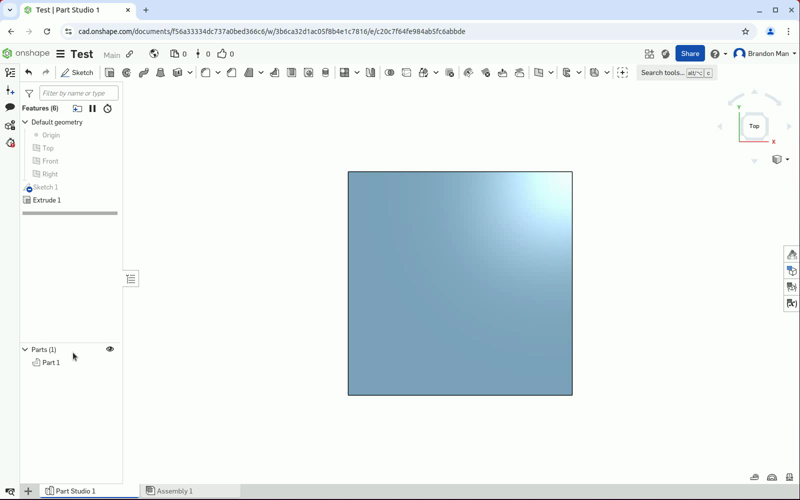
key(shift+p)
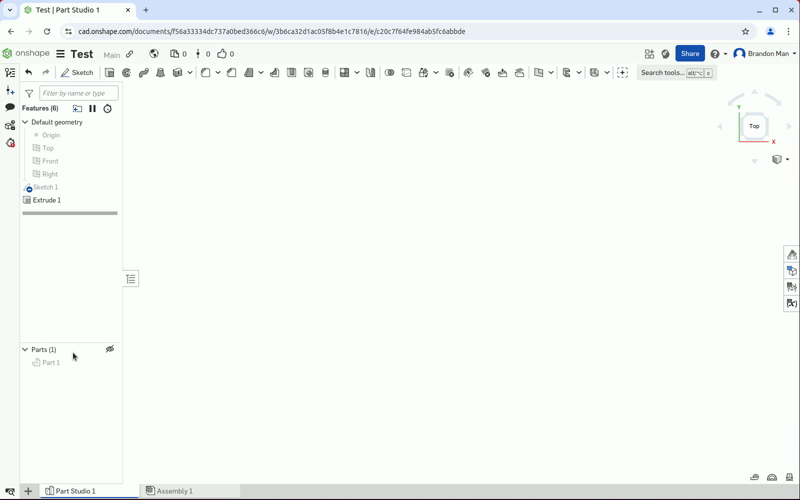
key(space)
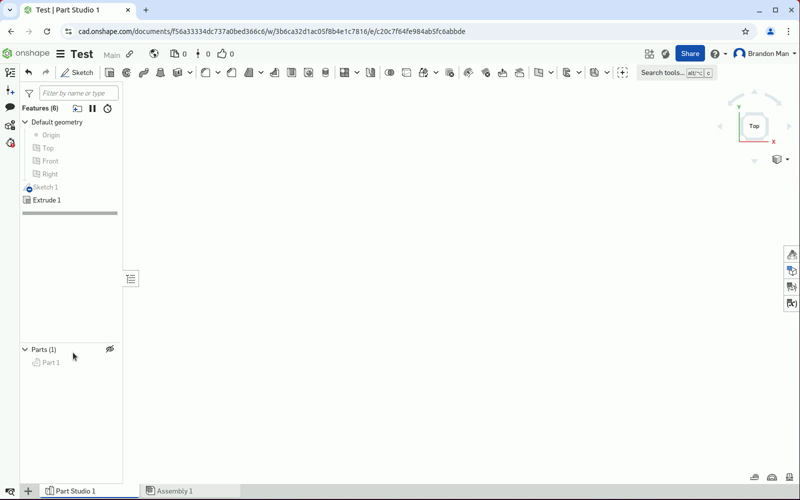
key_down(shift)
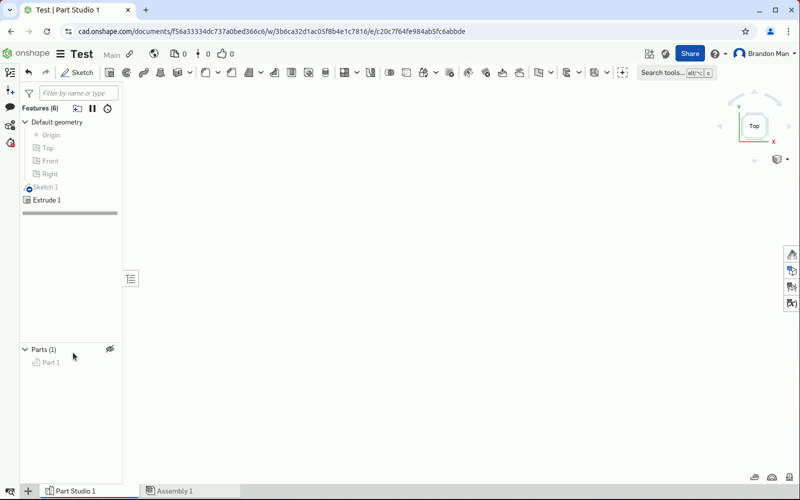
key(up)
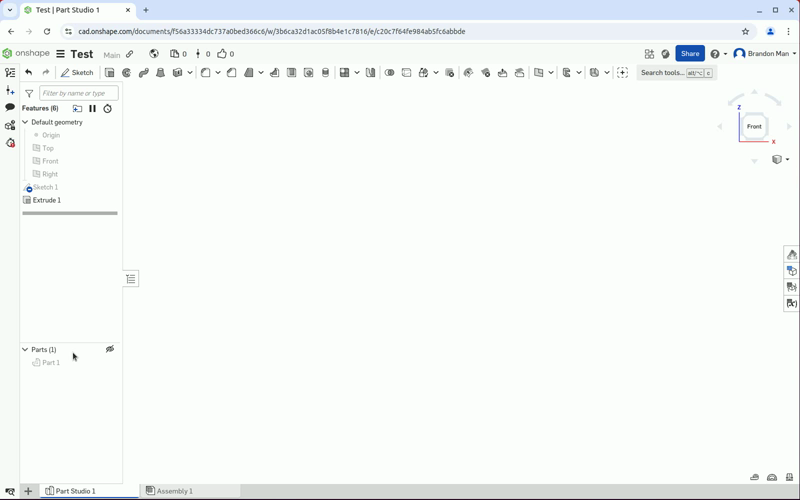
key_up(shift)
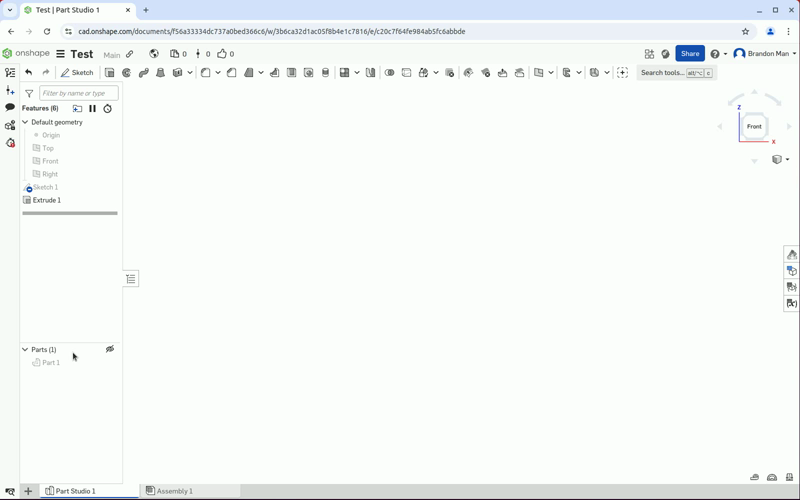
mouse_move(73, 352)
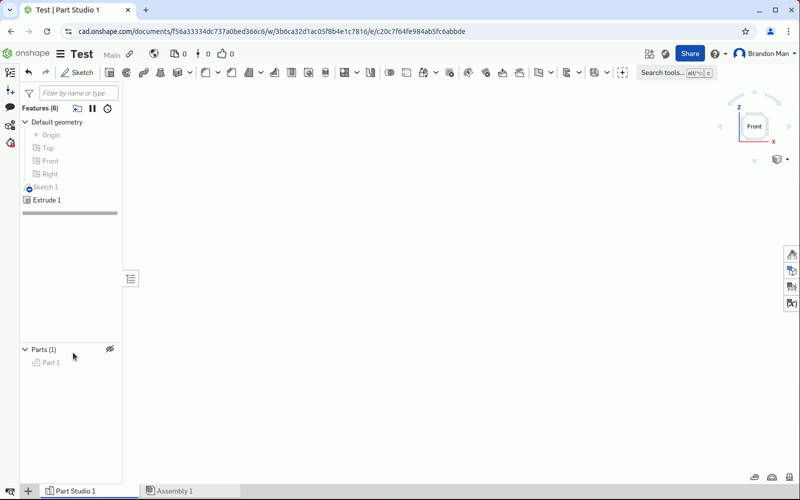
key(shift+y)
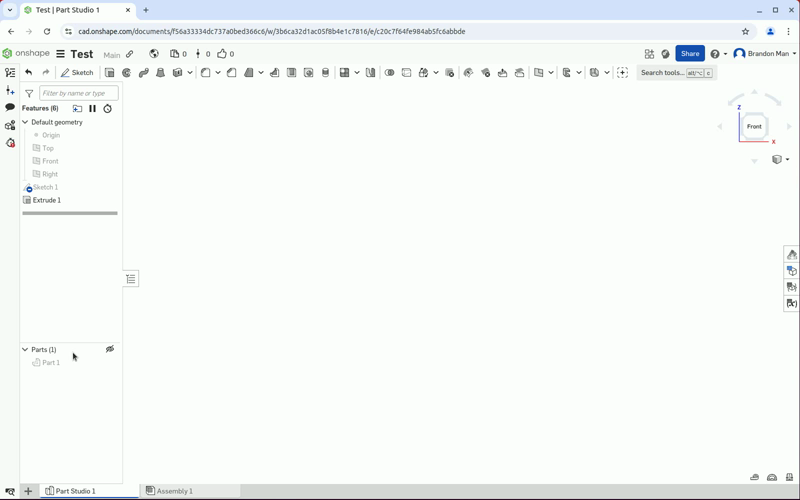
key(shift+s)
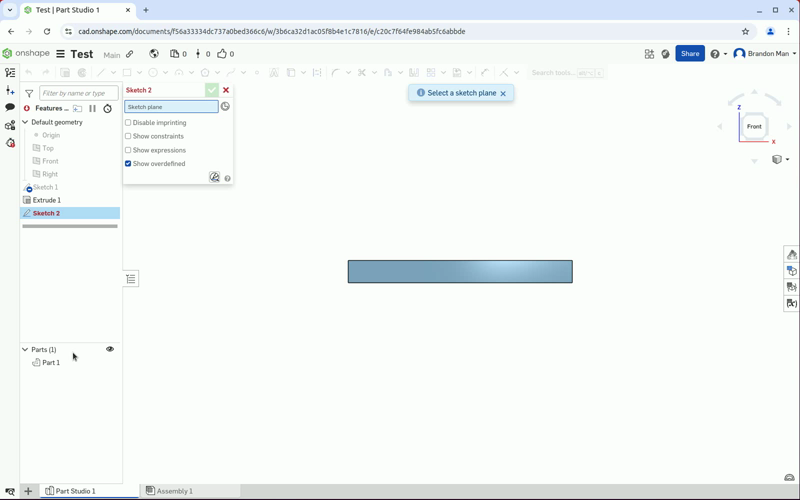
mouse_move(73, 163)
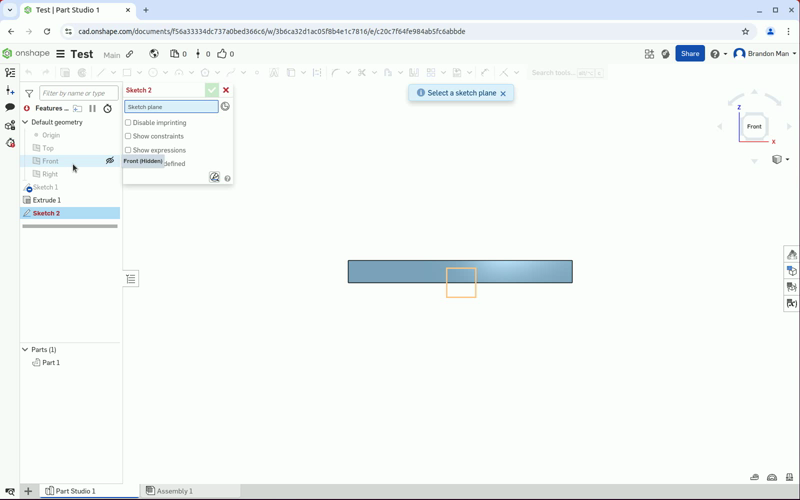
click(73, 163)
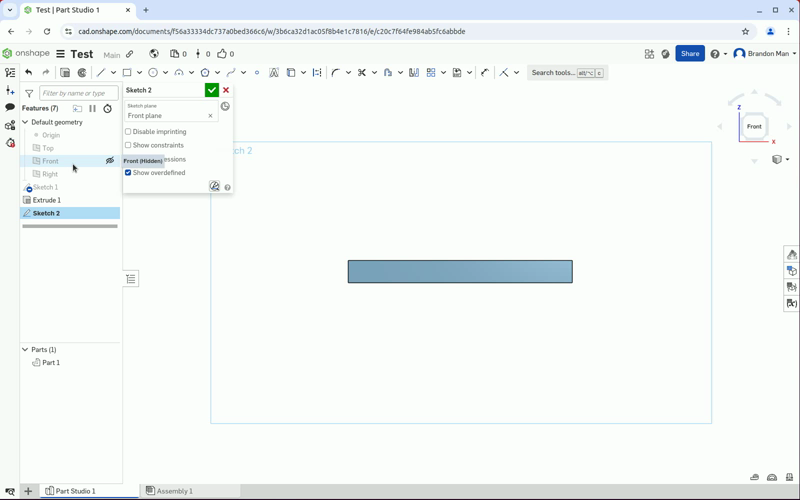
mouse_move(73, 352)
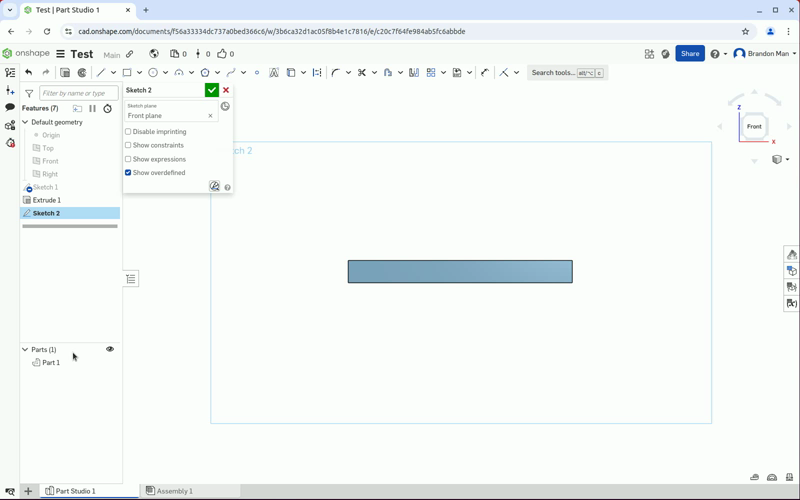
key(y)
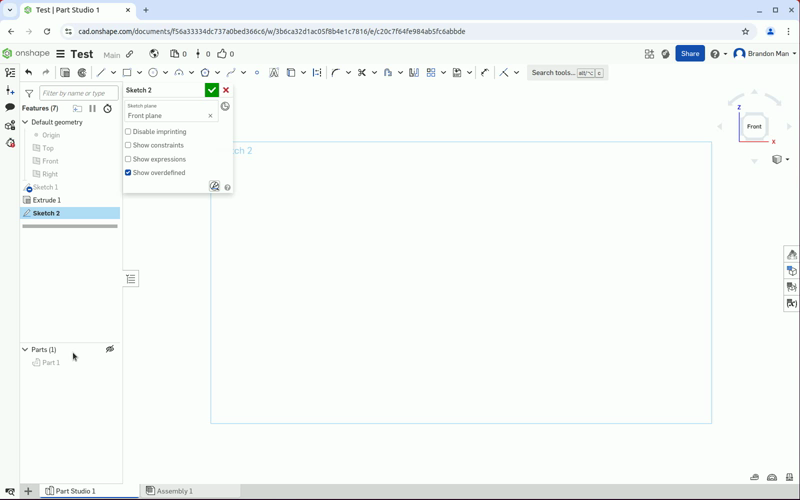
key(a)
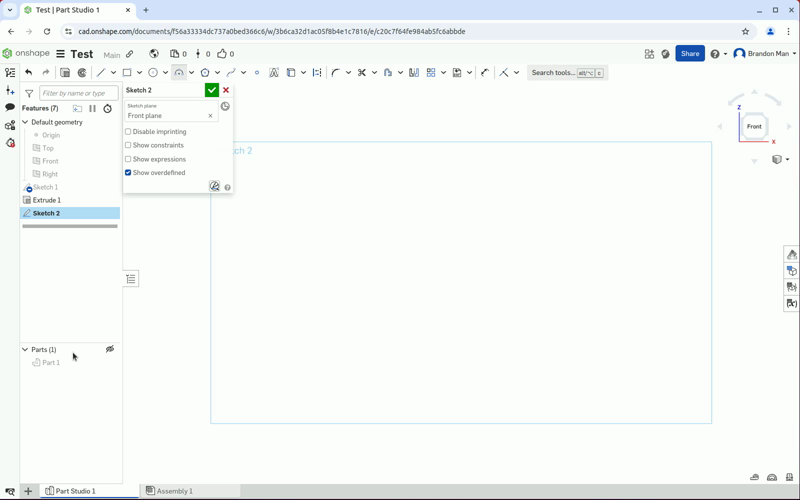
key_down(shift)
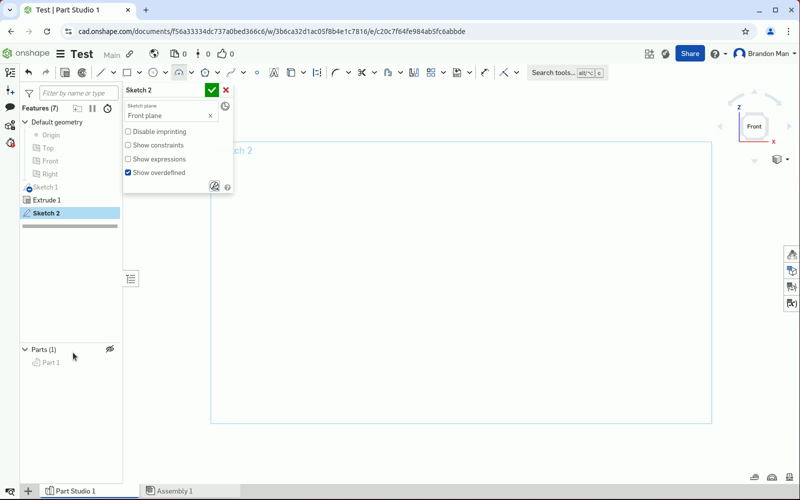
mouse_move(383, 260)
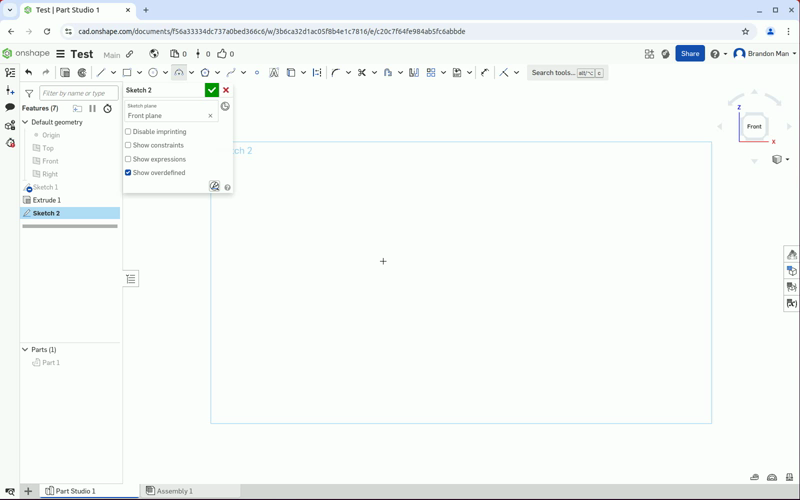
click(383, 260)
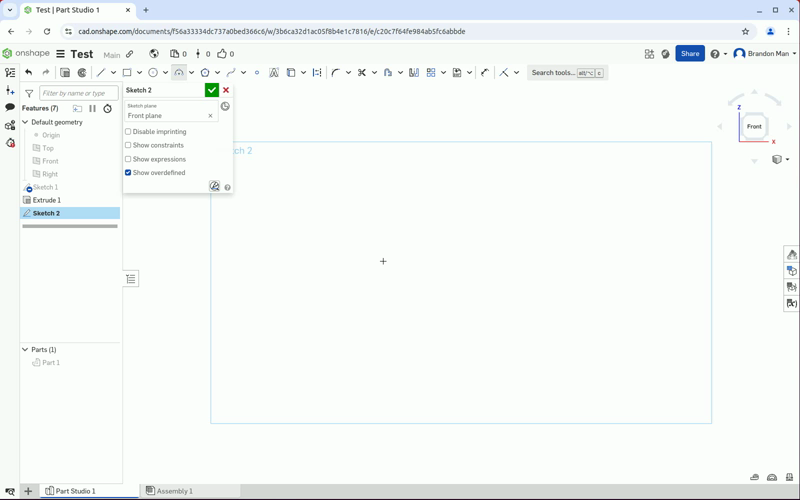
key_up(shift)
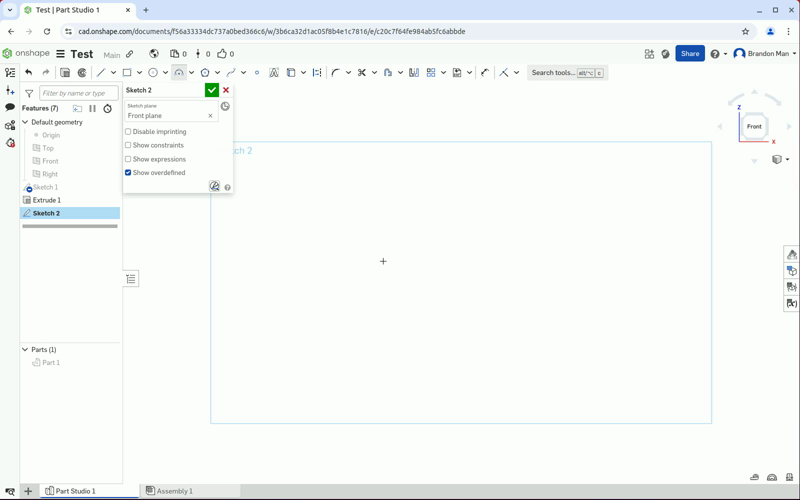
key_down(shift)
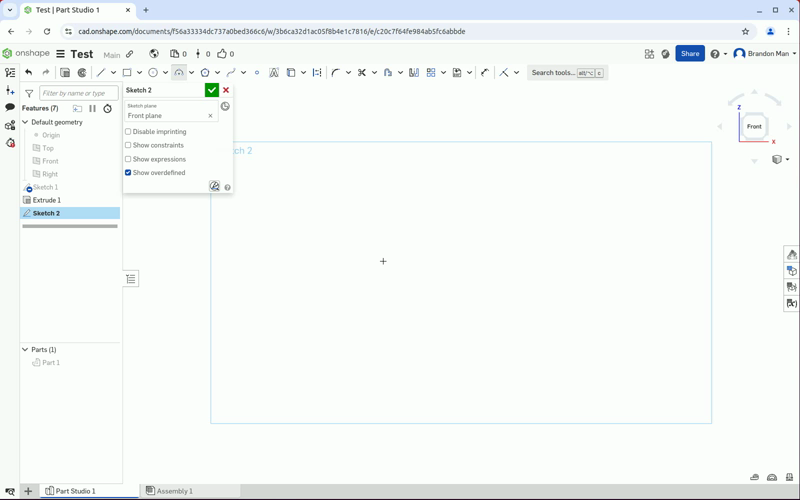
mouse_move(540, 260)
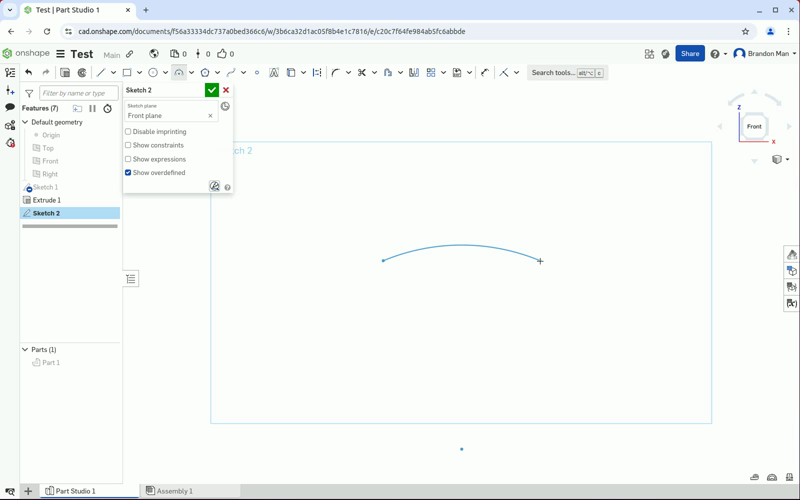
click(540, 260)
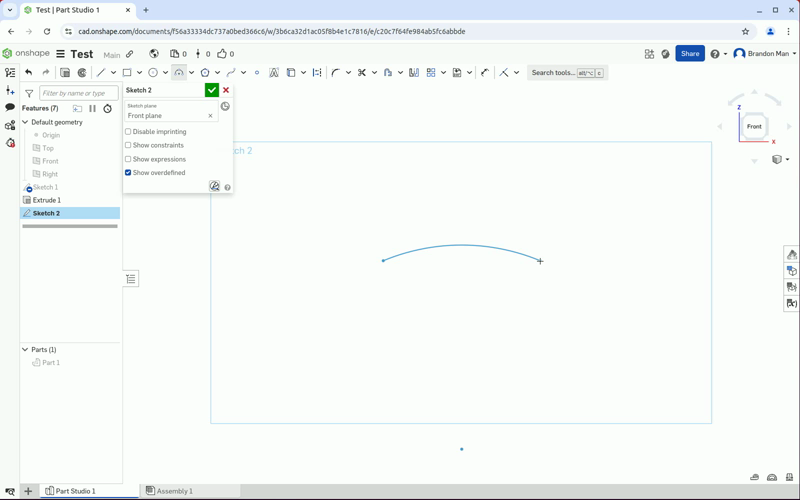
mouse_move(461, 339)
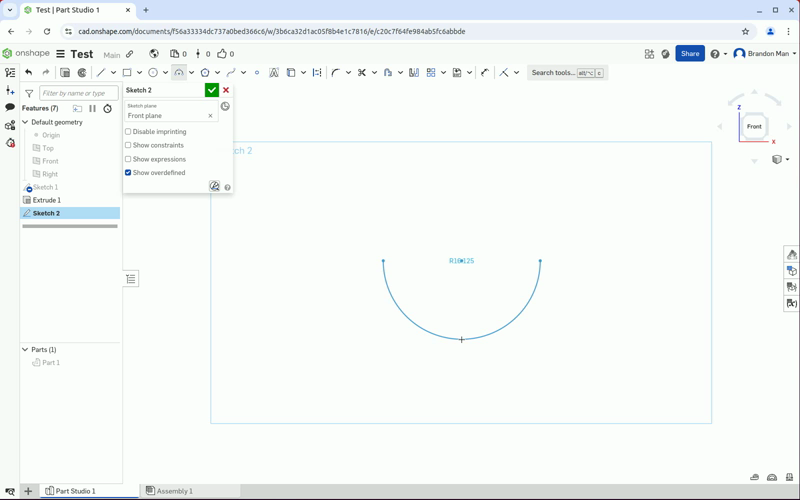
click(461, 339)
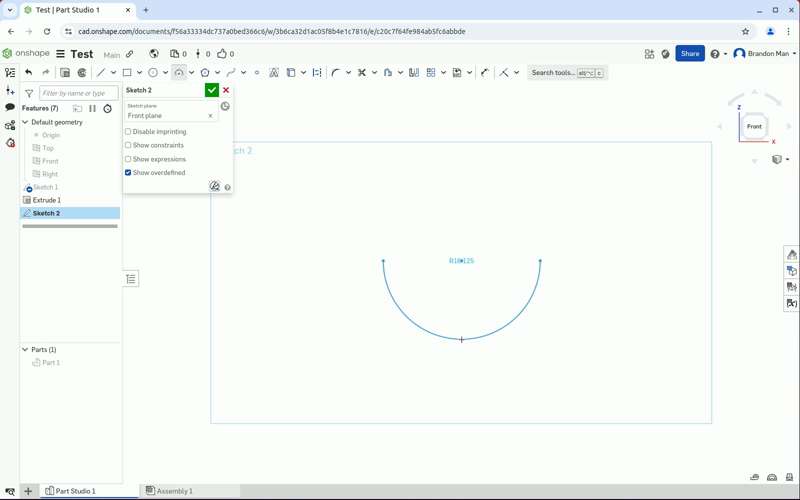
key_up(shift)
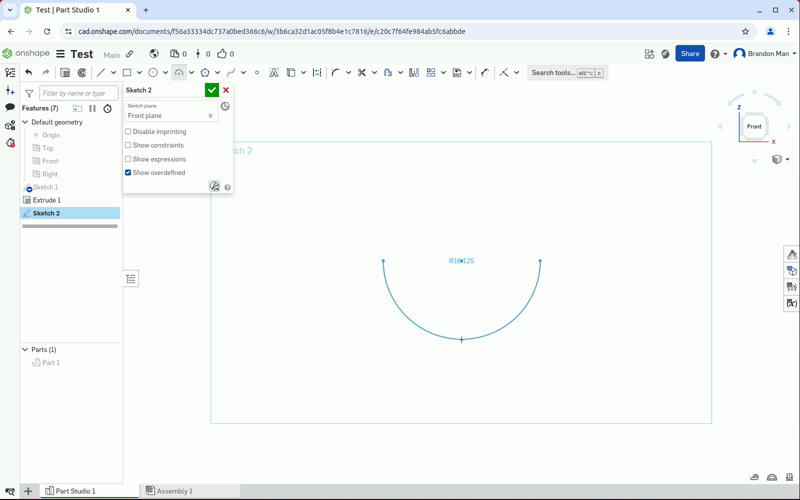
key(esc)
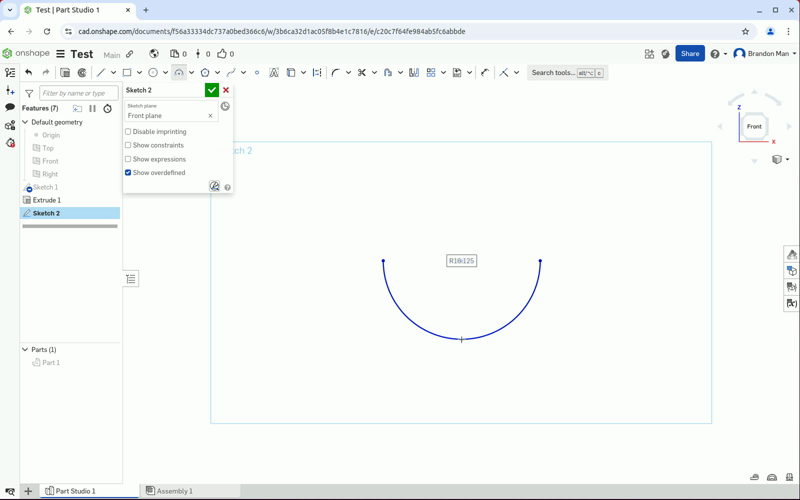
key(l)
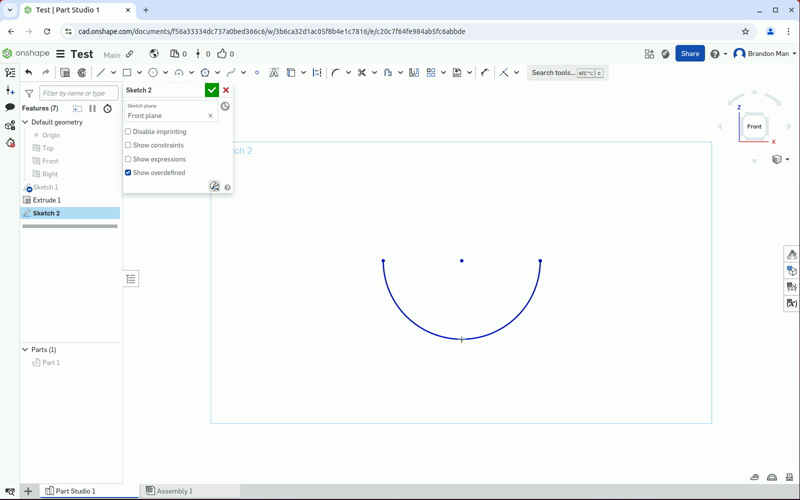
mouse_move(540, 260)
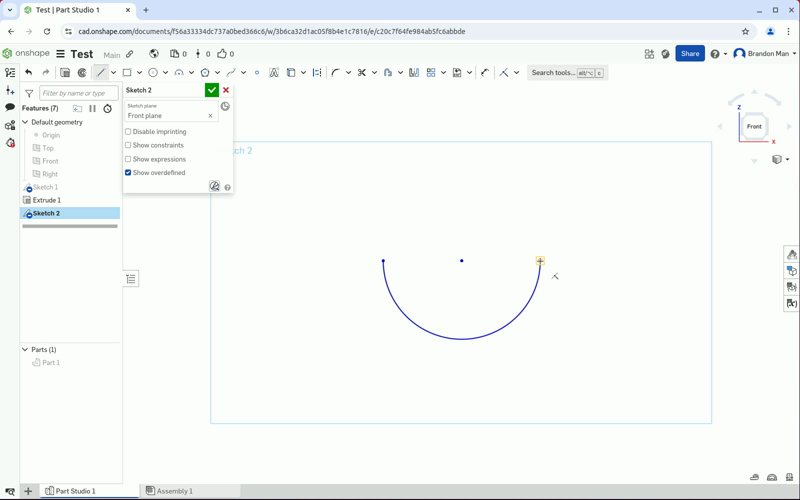
click(540, 260)
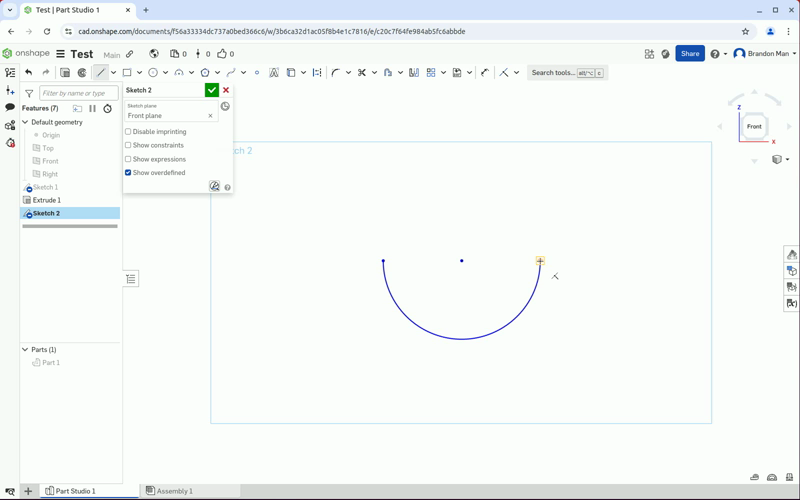
key_down(shift)
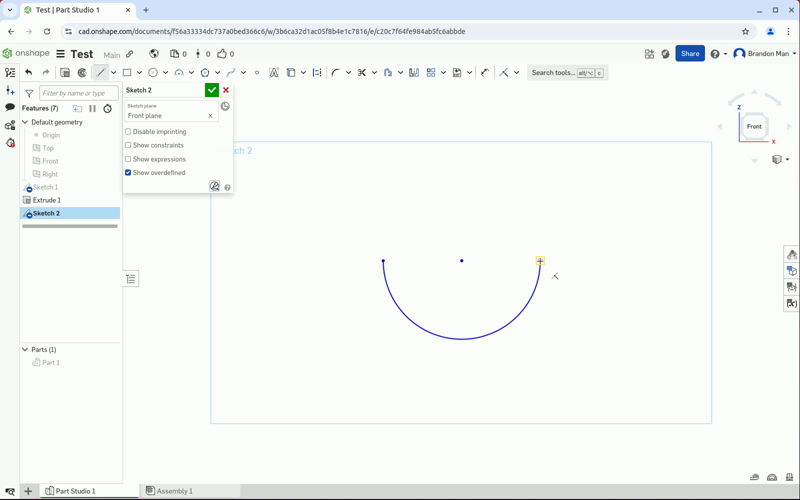
mouse_move(570, 260)
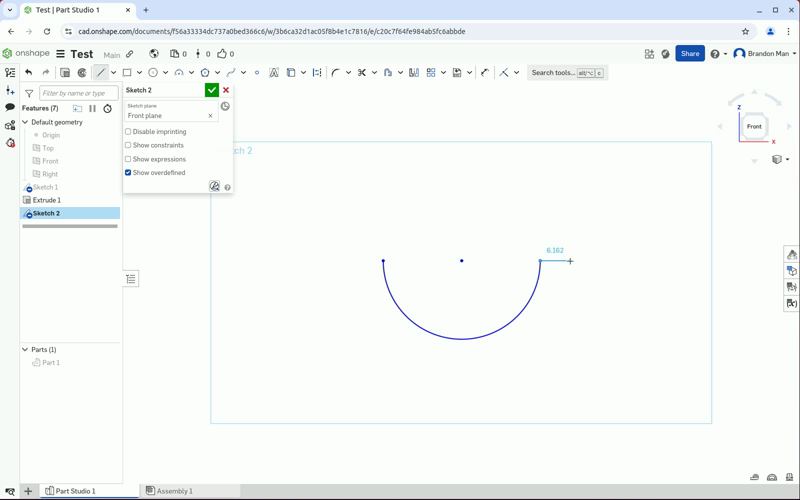
mouse_move(516, 260)
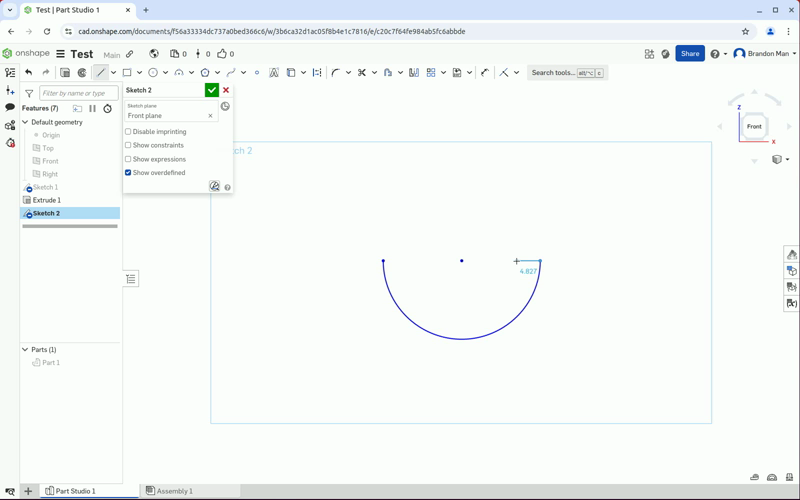
click(516, 260)
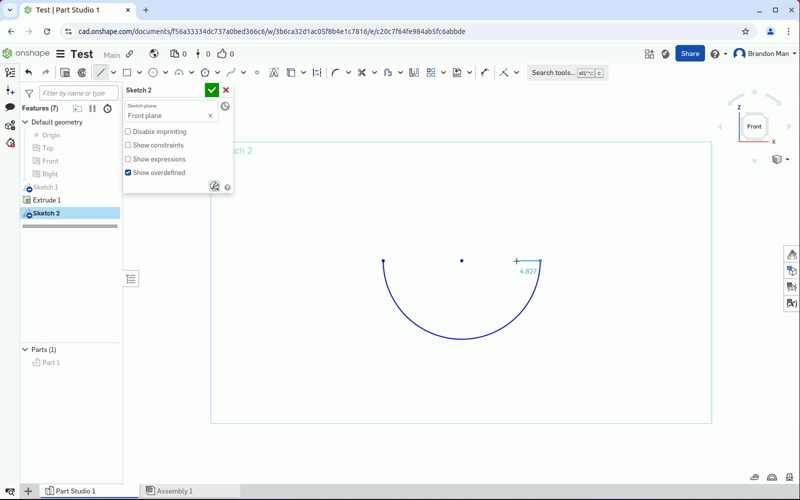
key_up(shift)
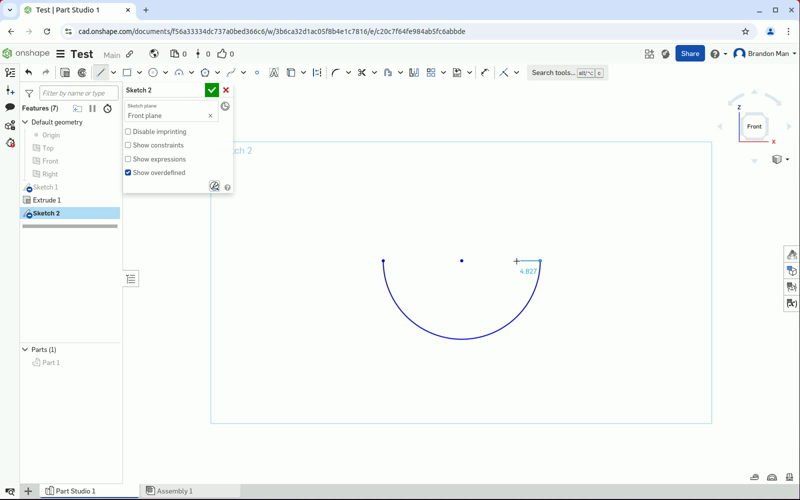
key(esc)
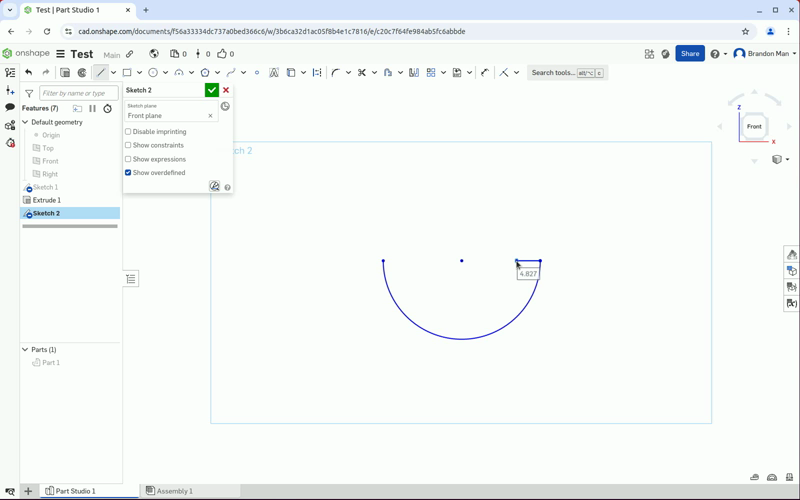
key(a)
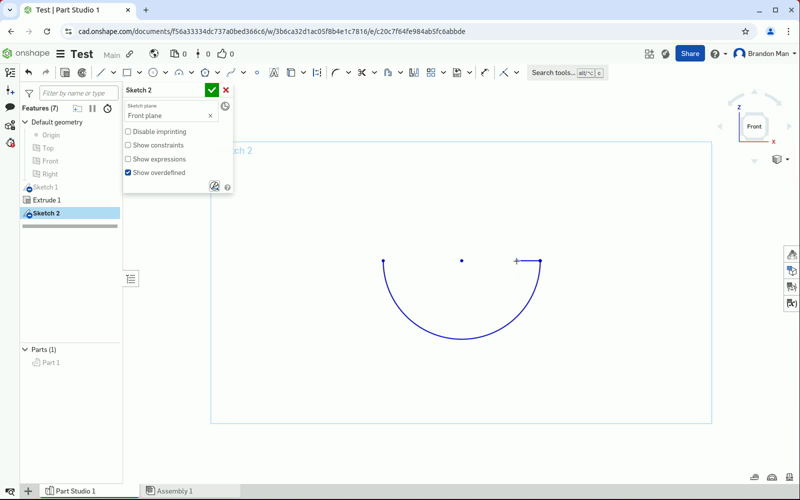
mouse_move(516, 260)
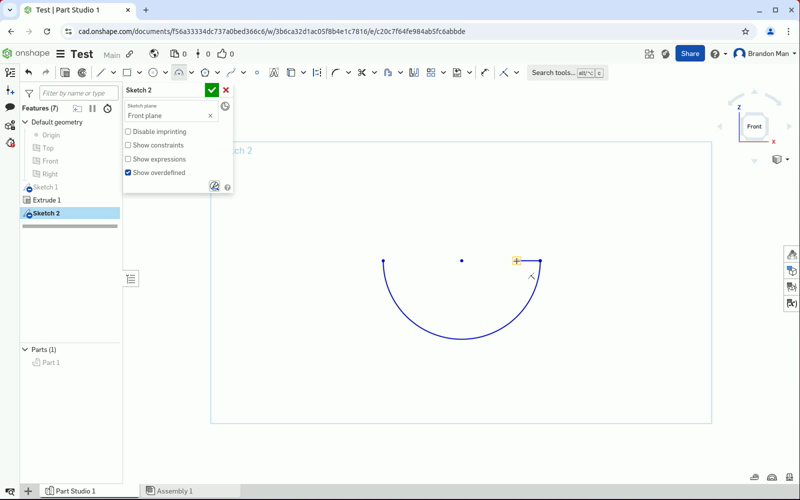
click(516, 260)
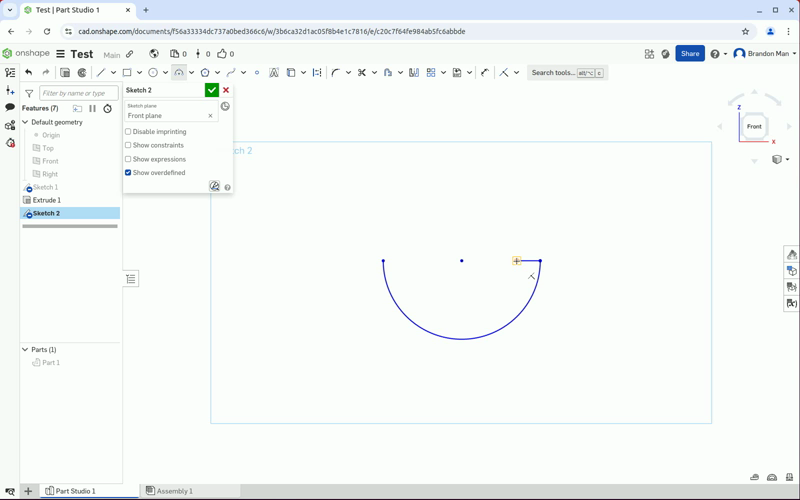
key_down(shift)
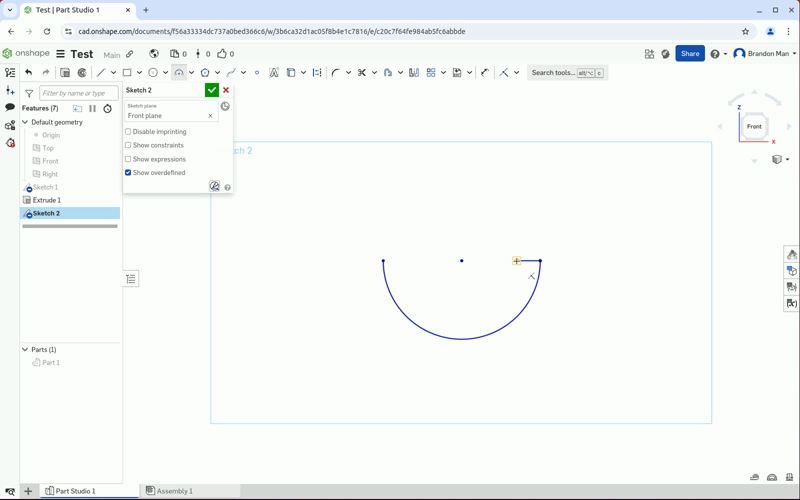
mouse_move(406, 260)
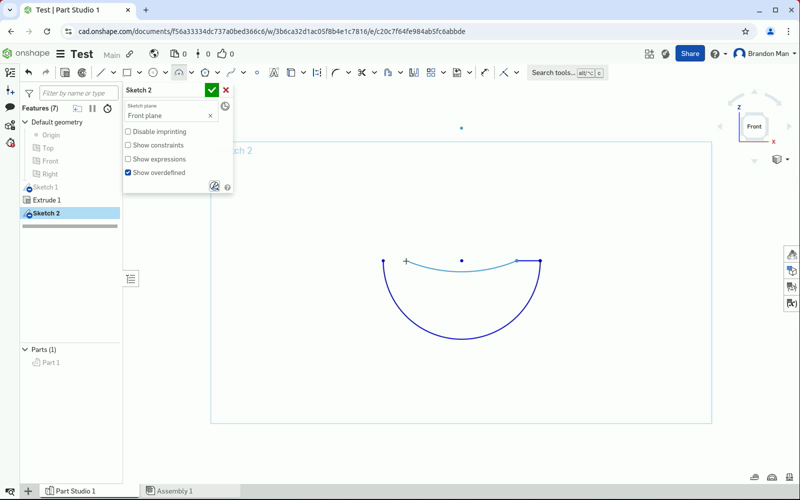
click(406, 260)
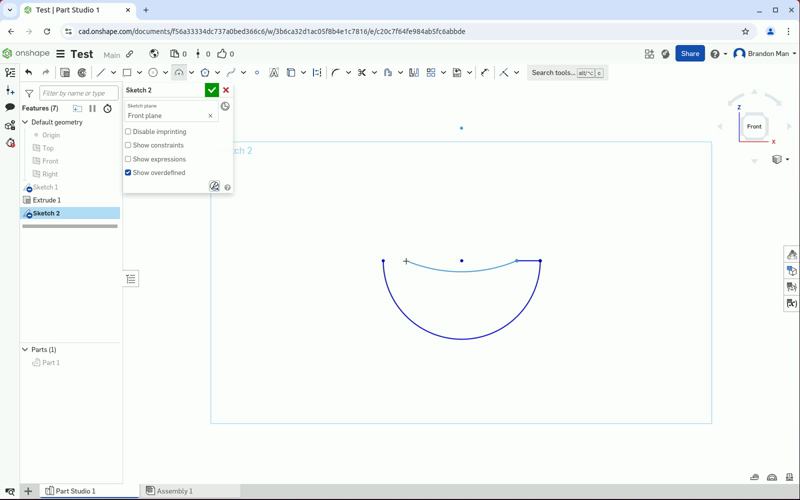
mouse_move(461, 315)
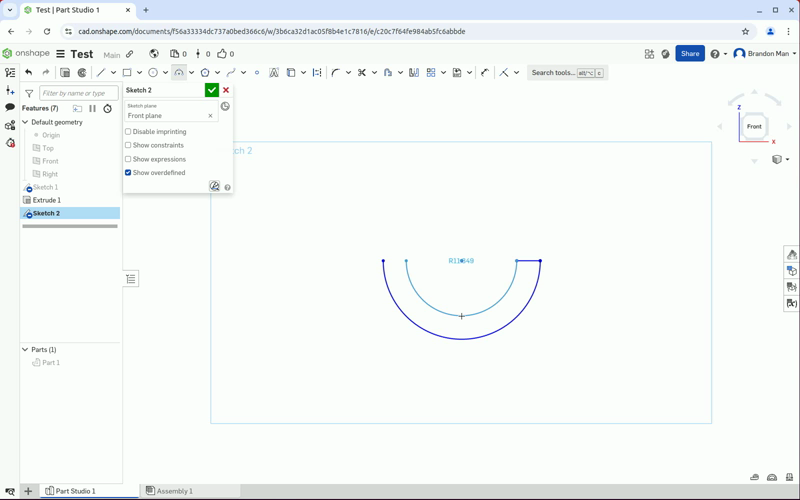
click(461, 315)
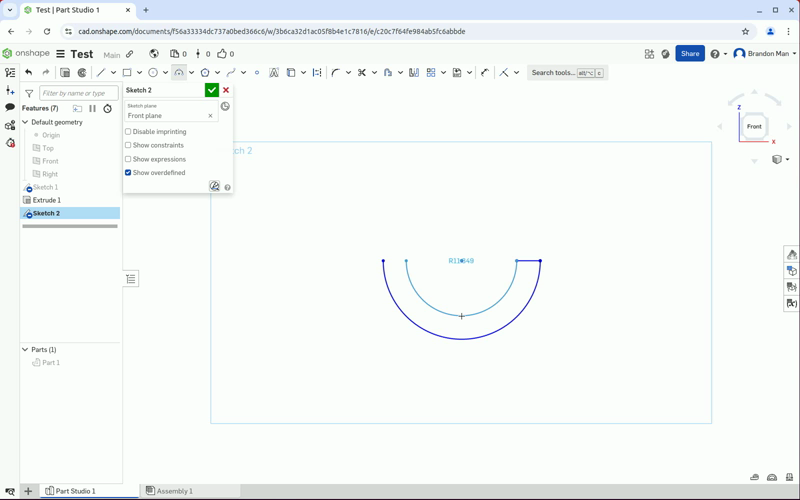
key_up(shift)
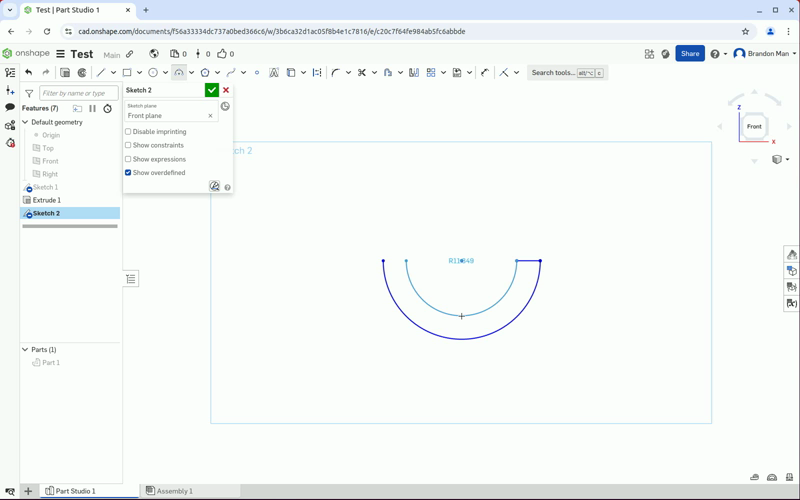
key(esc)
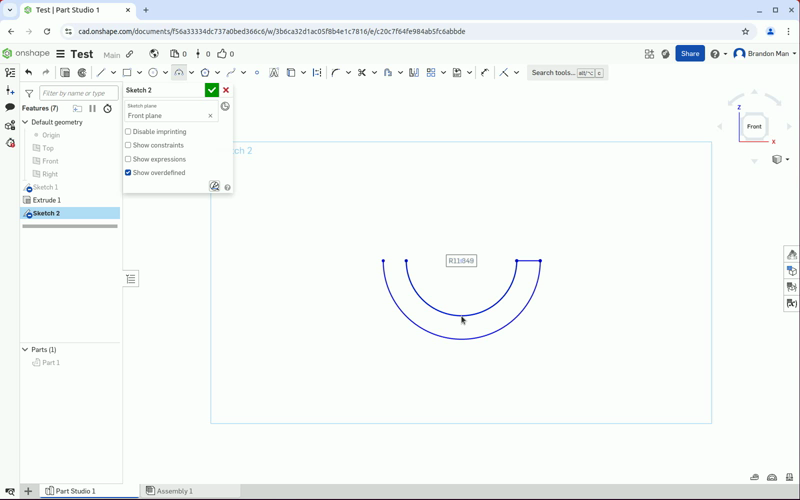
key(l)
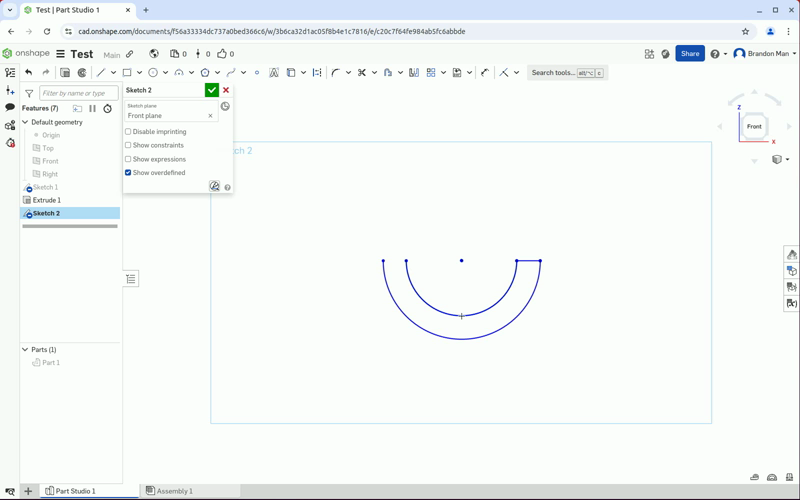
mouse_move(406, 260)
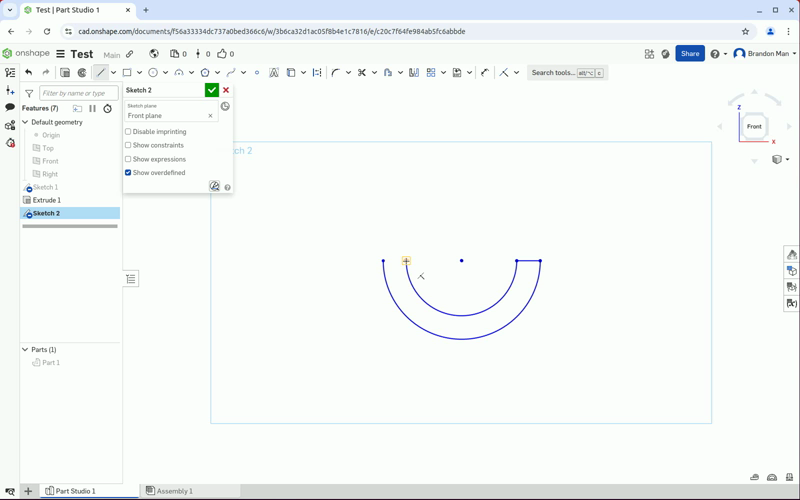
click(406, 260)
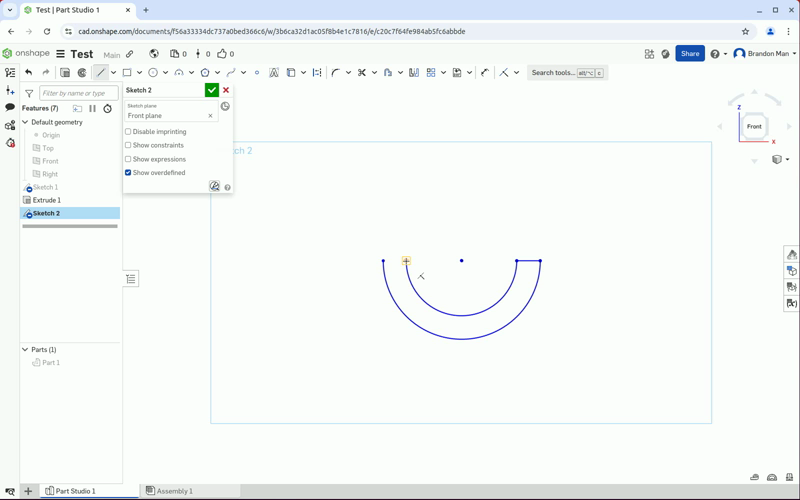
mouse_move(436, 260)
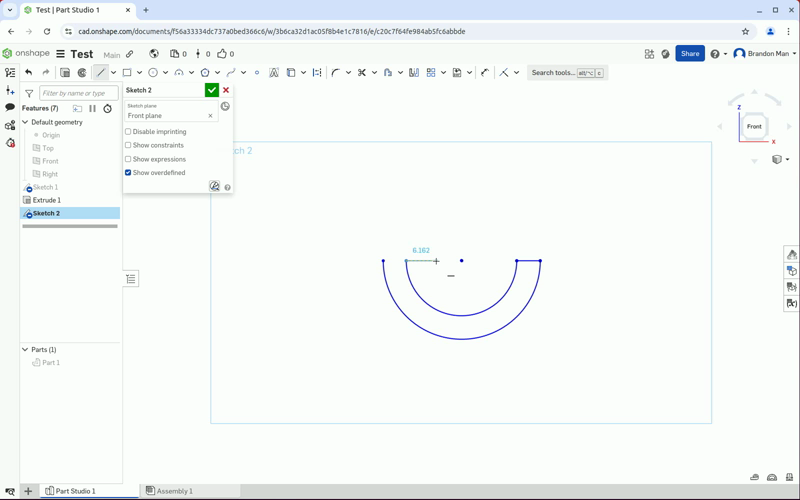
key_down(shift)
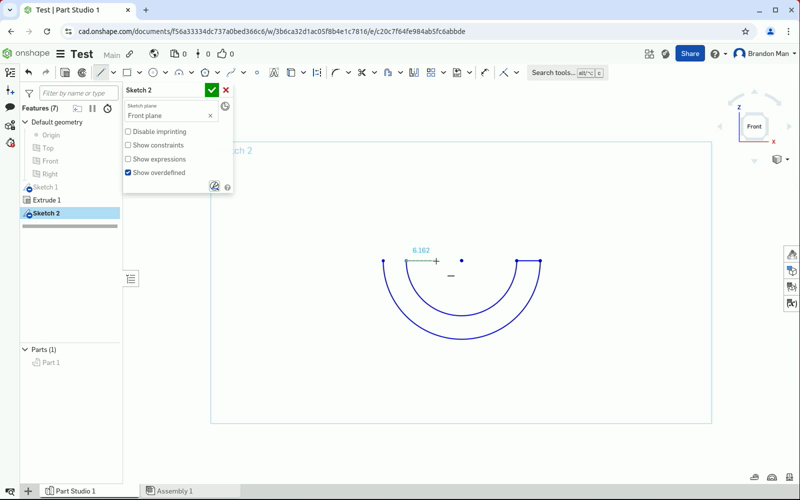
mouse_move(383, 260)
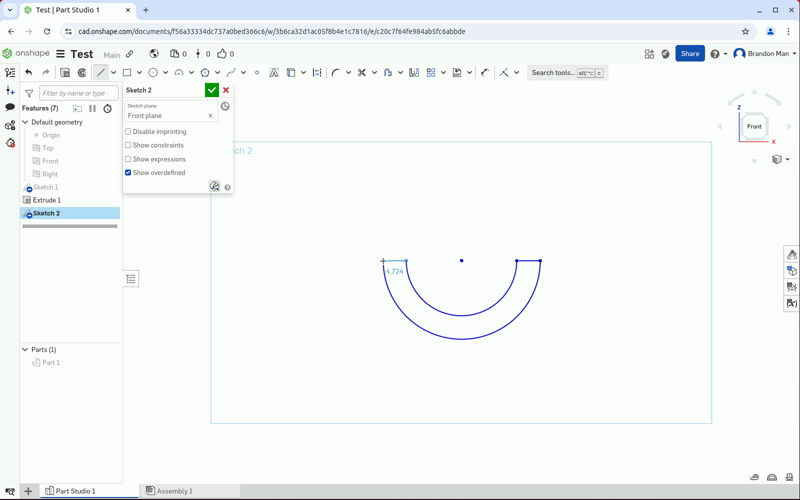
key_up(shift)
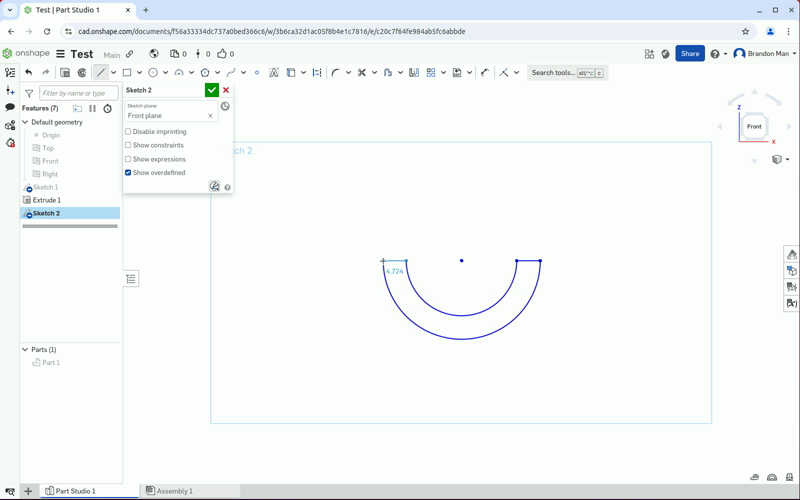
click(383, 260)
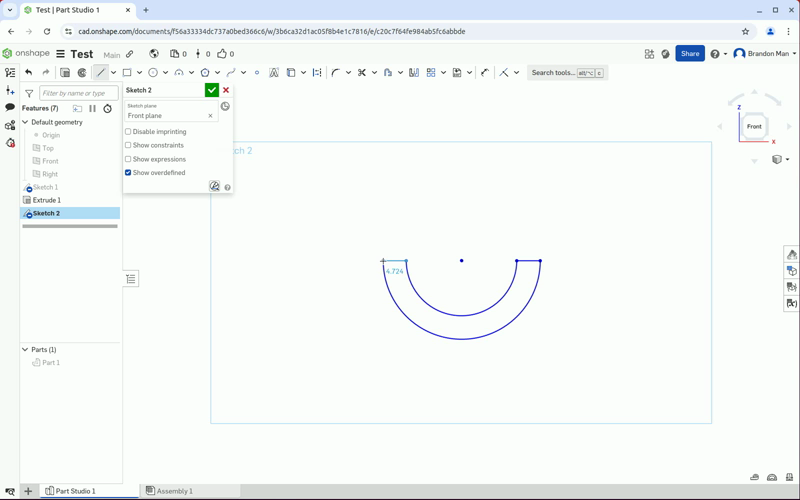
key(esc)
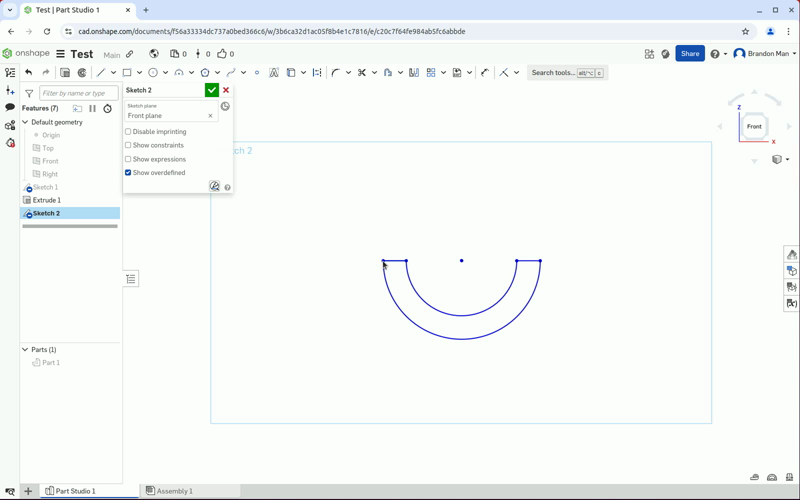
mouse_move(413, 296)
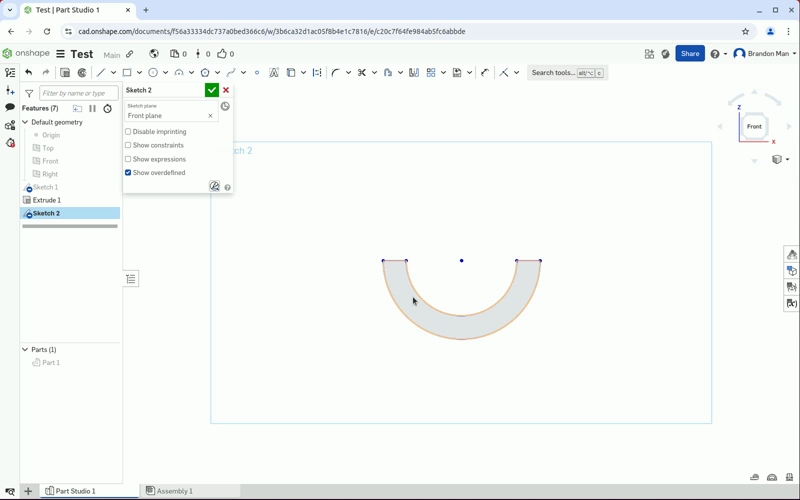
scroll(6)
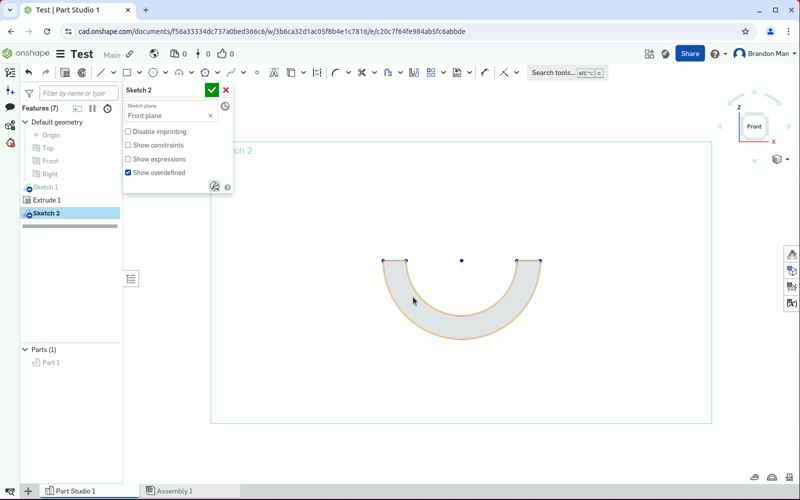
scroll(6)
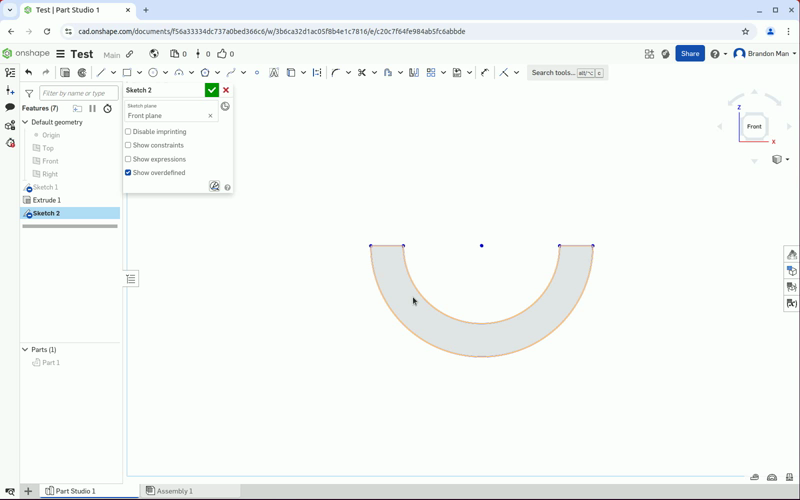
scroll(6)
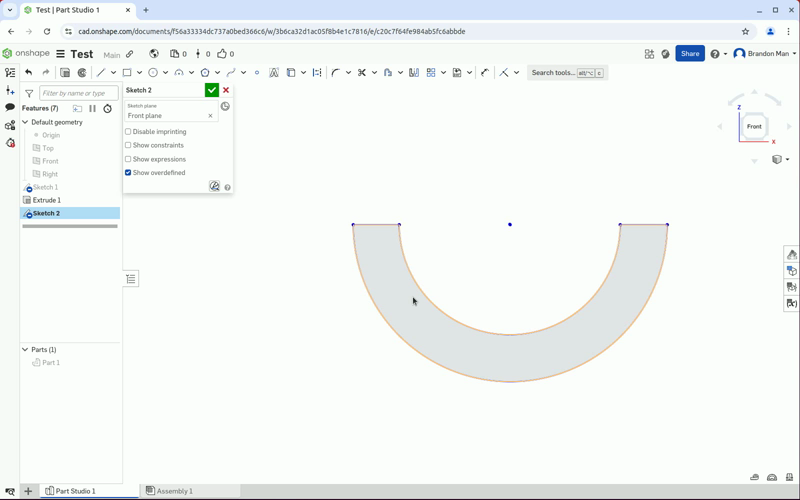
scroll(6)
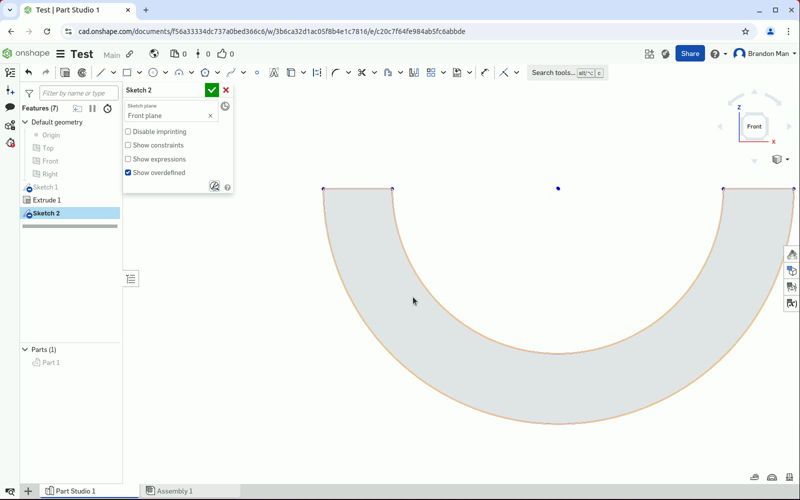
scroll(6)
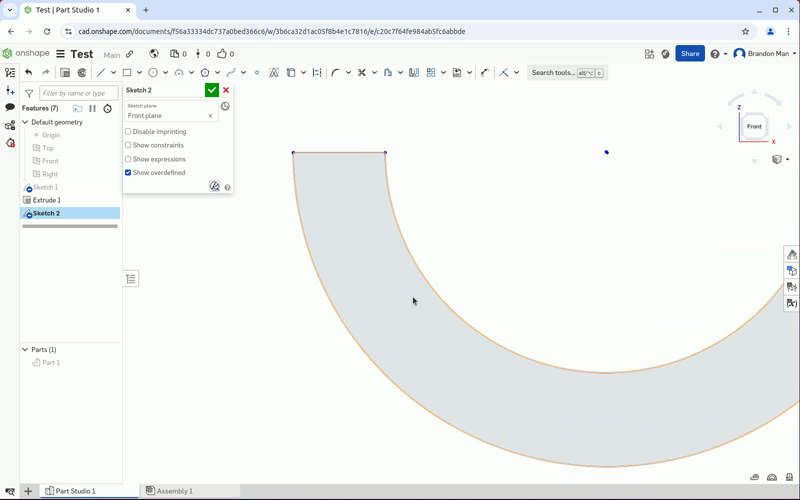
scroll(6)
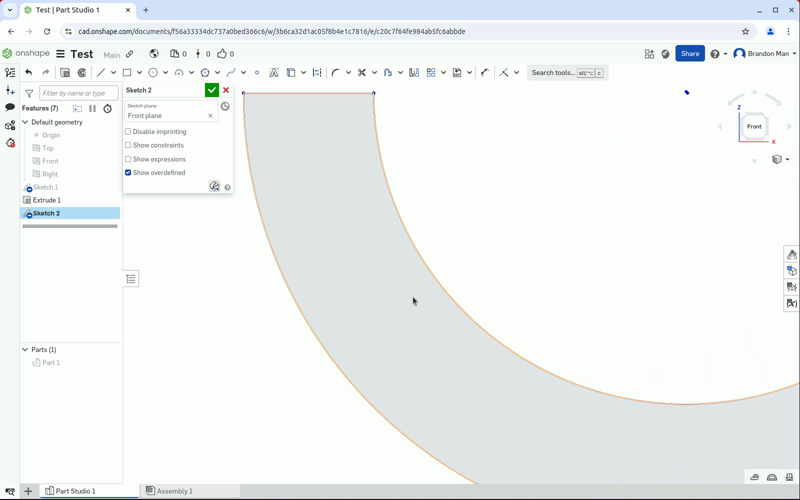
scroll(6)
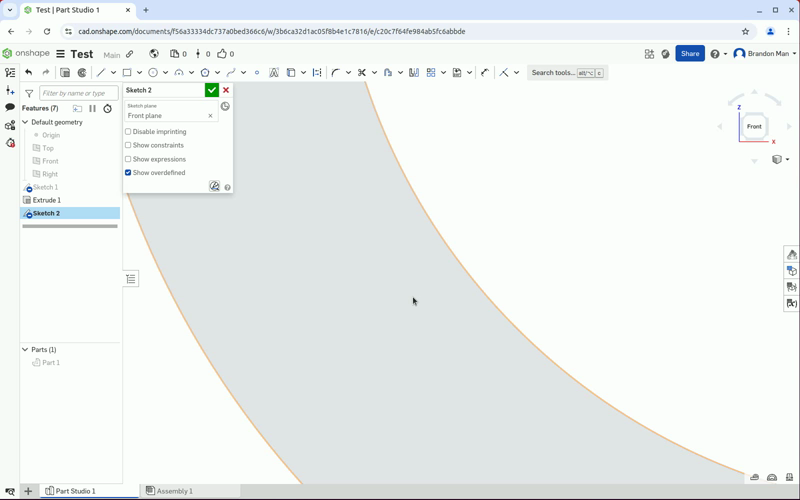
click(413, 296)
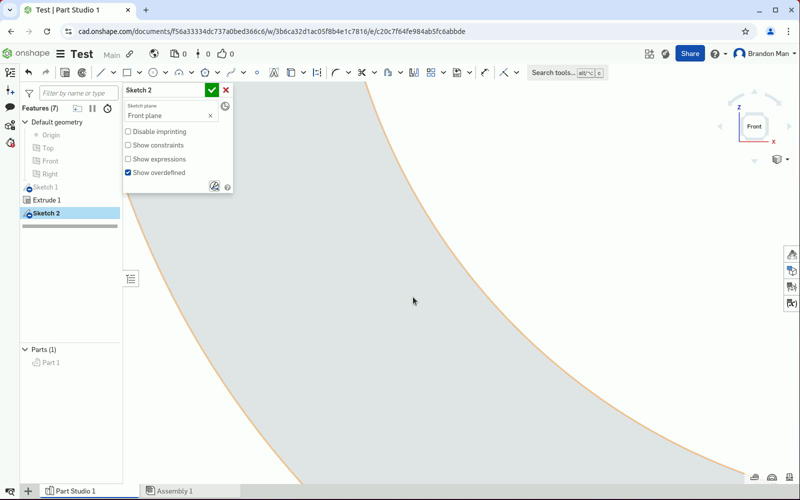
scroll(-6)
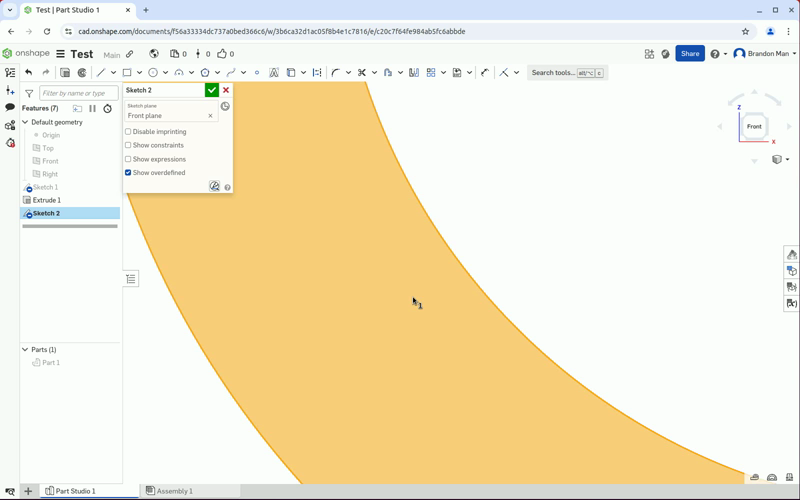
scroll(-6)
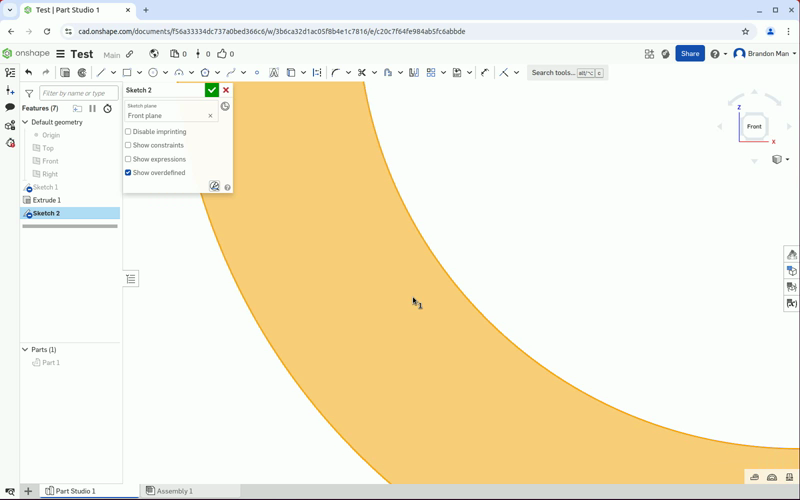
scroll(-6)
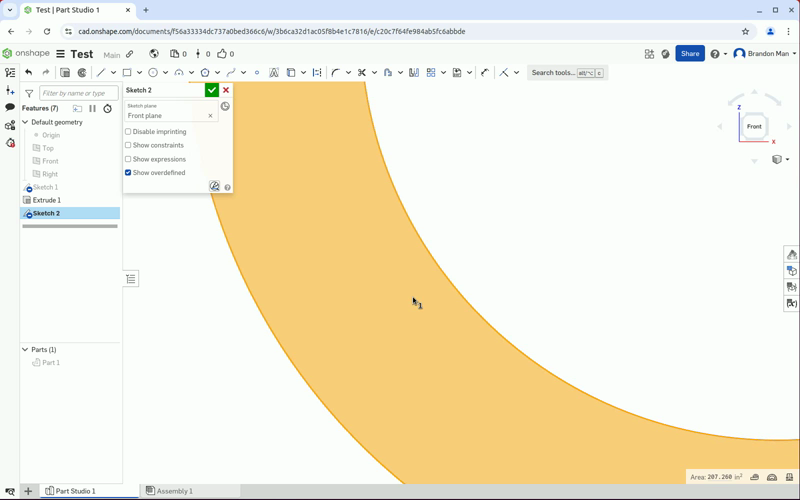
scroll(-6)
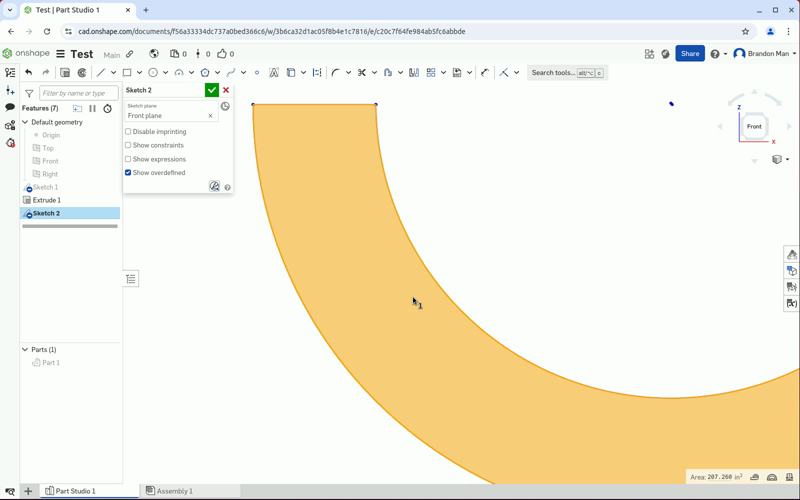
scroll(-6)
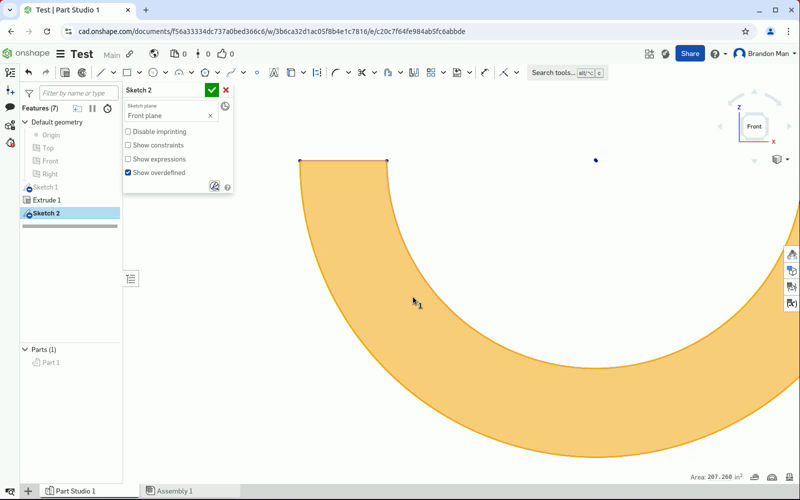
scroll(-6)
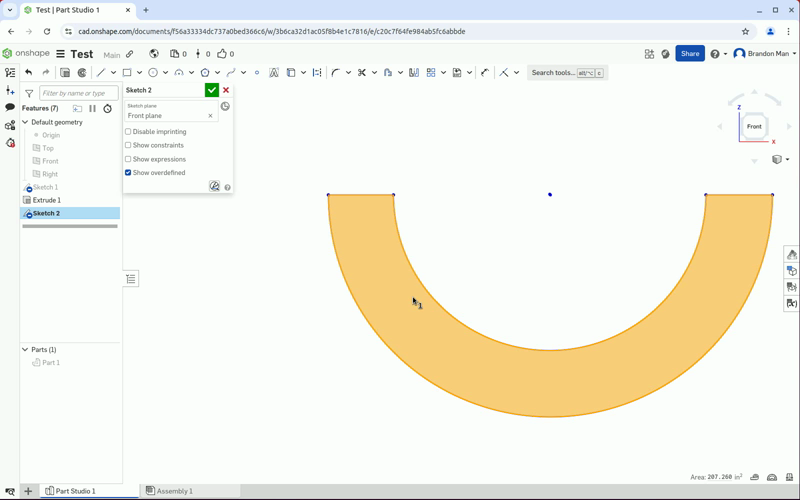
scroll(-6)
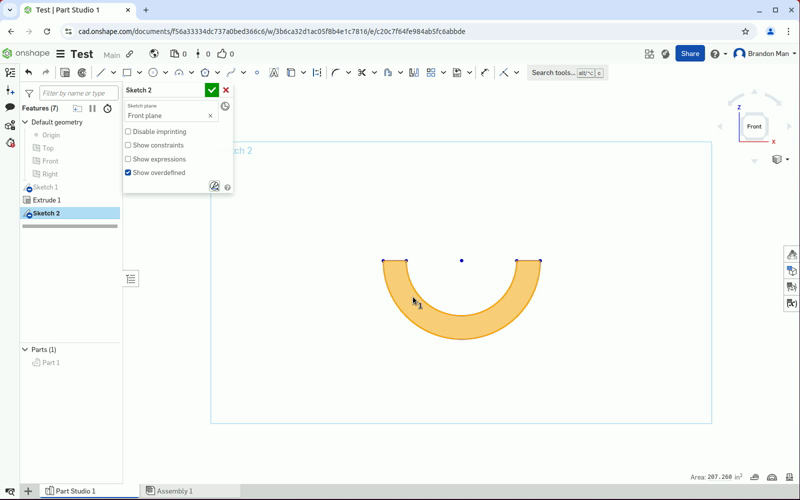
mouse_move(73, 352)
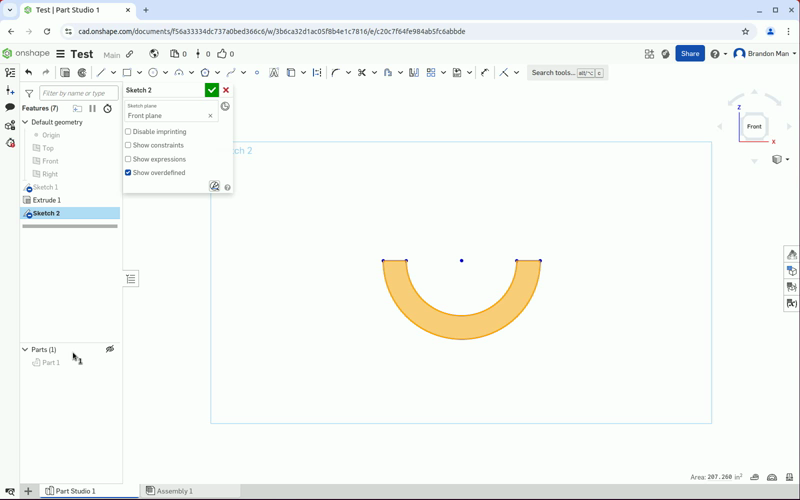
key(shift+y)
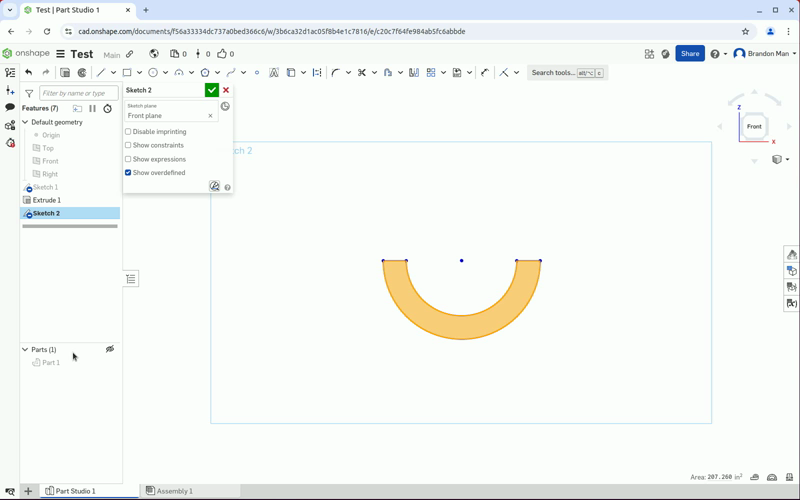
key(shift+e)
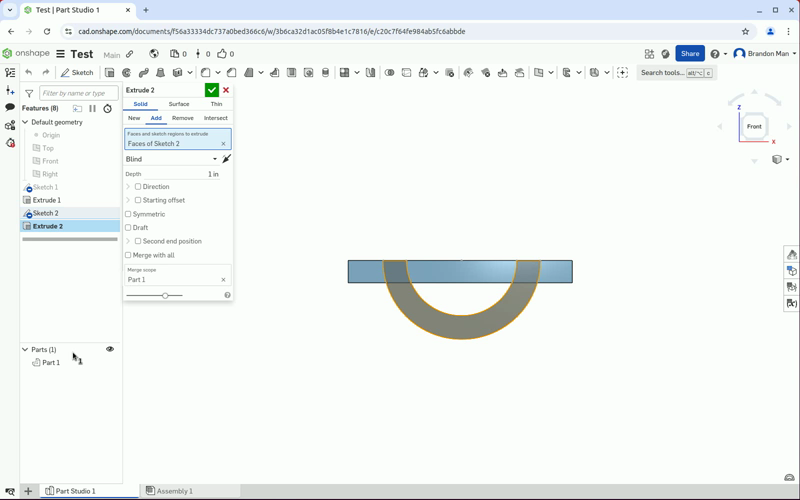
mouse_move(143, 106)
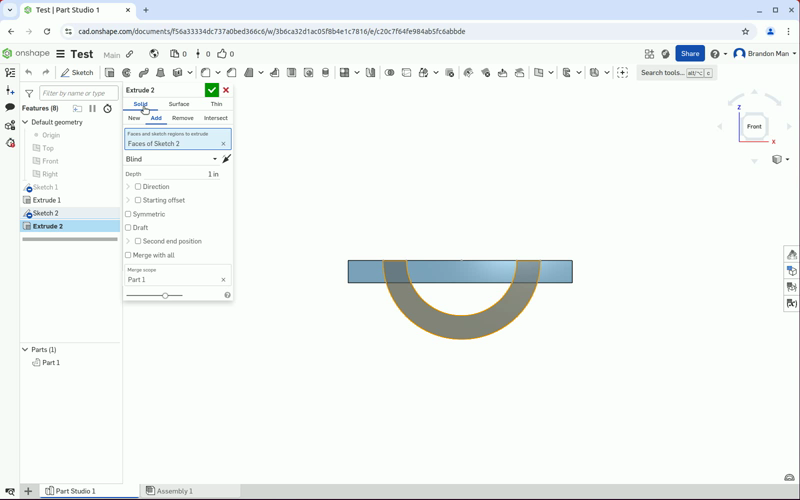
click(143, 106)
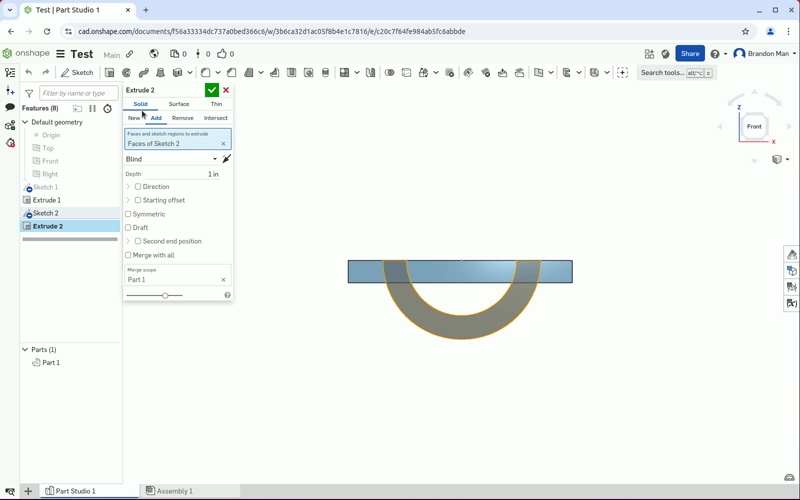
mouse_move(137, 120)
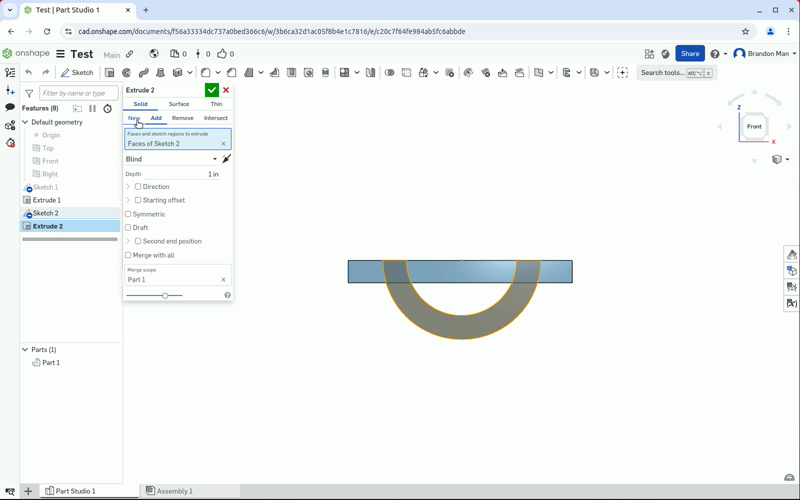
click(137, 120)
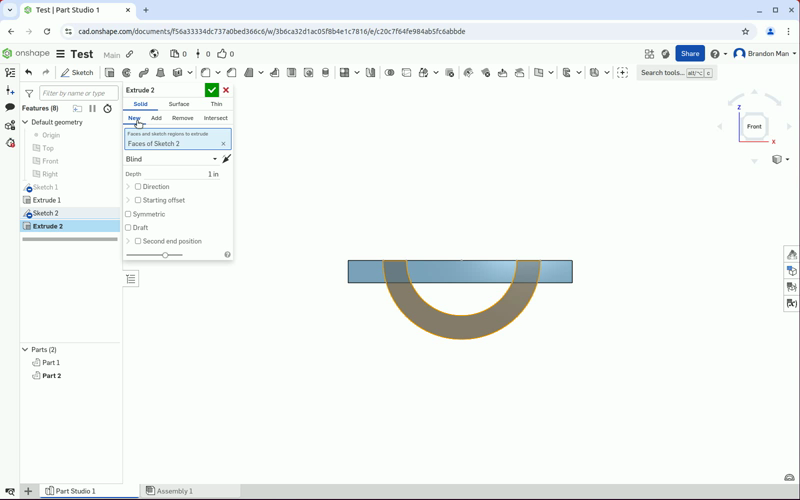
key(tab, 4)
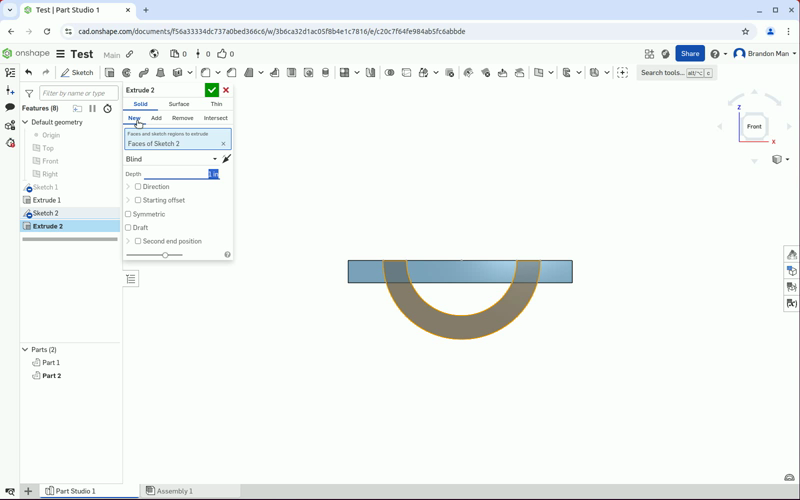
text(4.574)
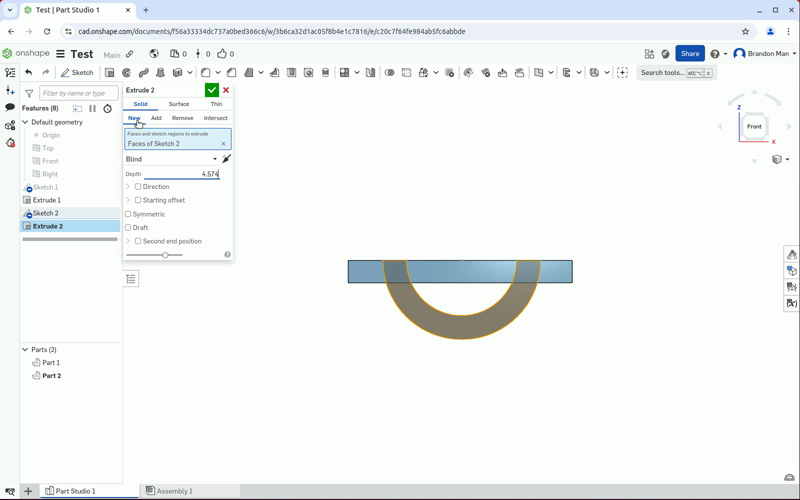
key(enter)
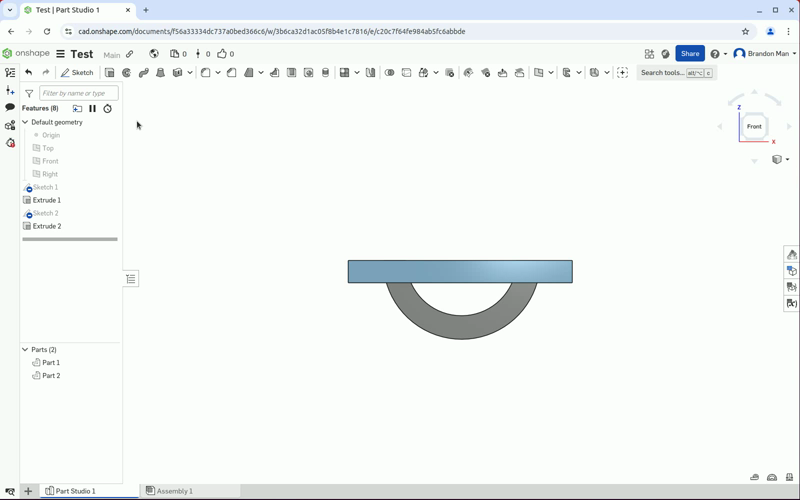
key(shift+h)
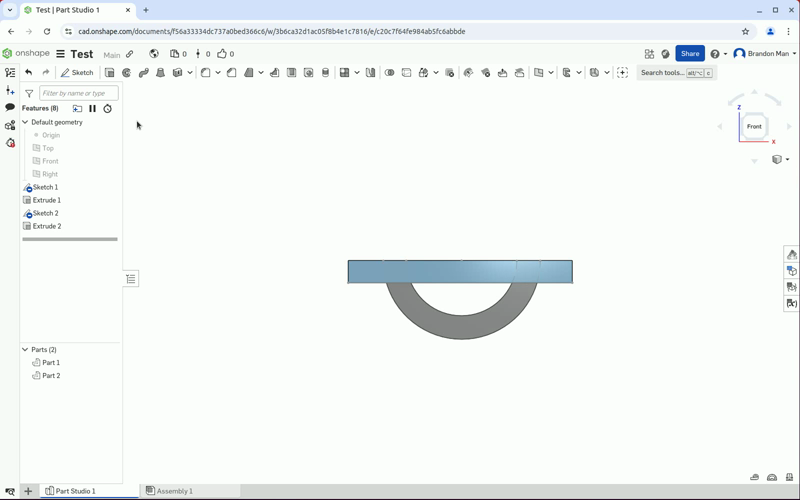
key(shift+h)
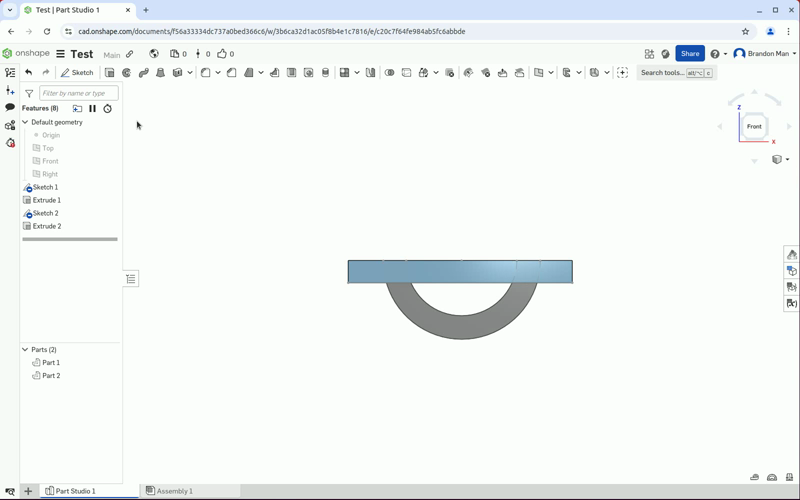
key(shift+7)
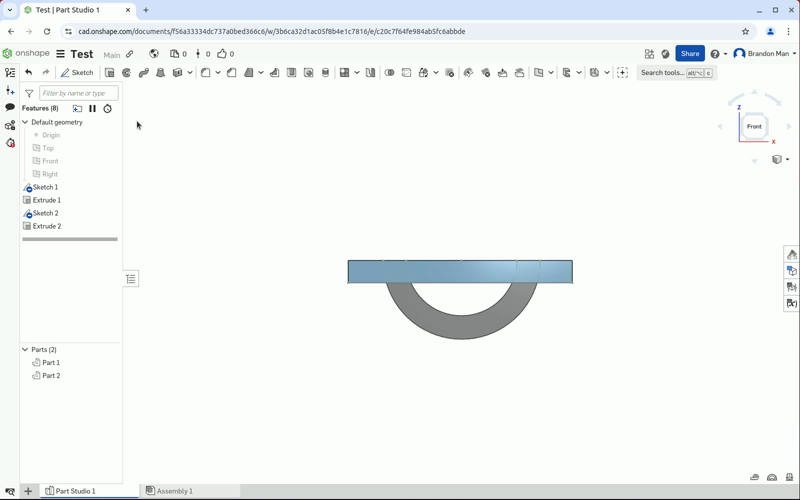
key(left, 2)
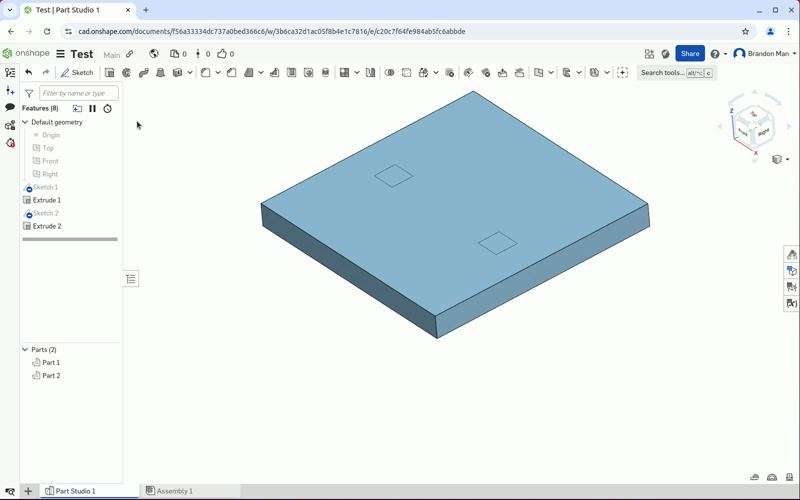
key(down, 2)
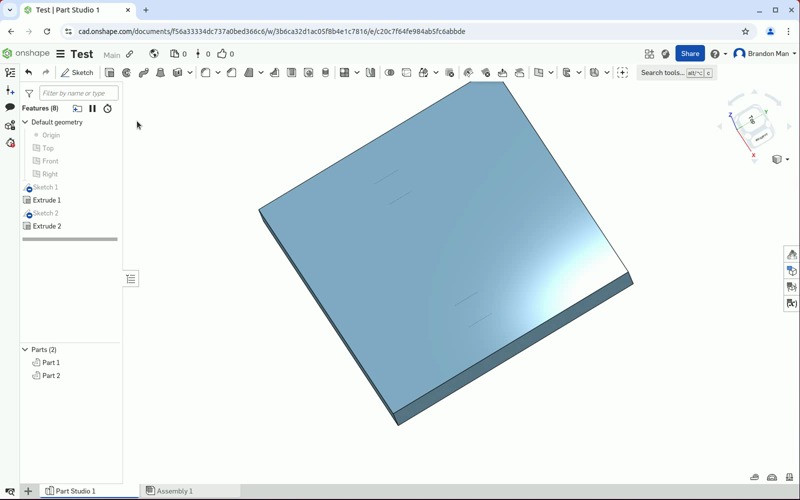
key(up, 2)
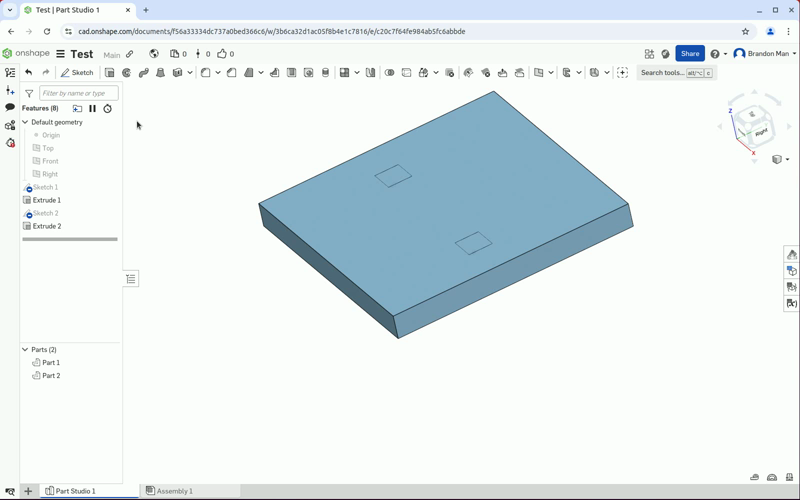
key(right, 2)
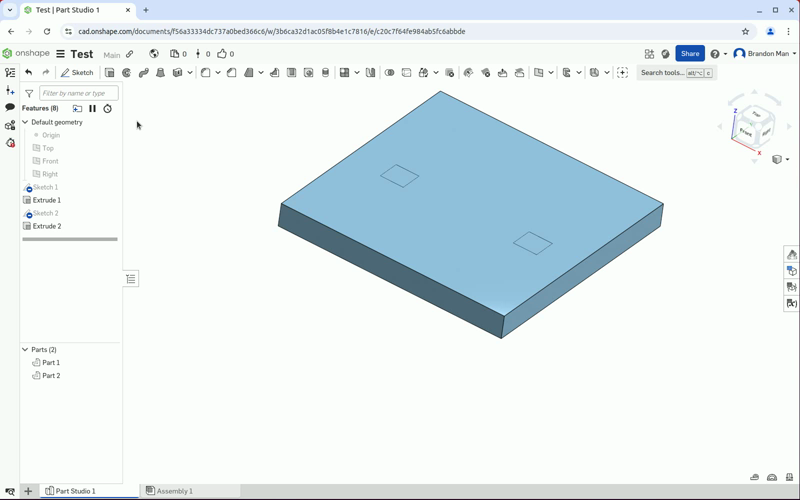
mouse_move(73, 189)
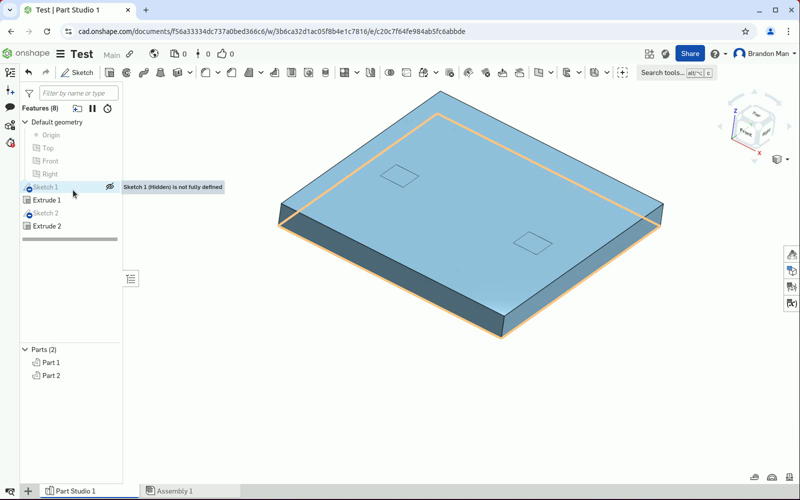
click(73, 189)